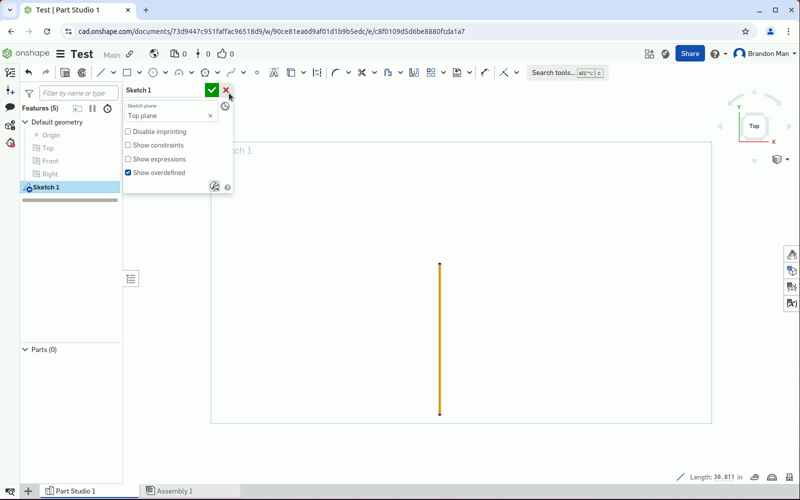
key(shift+h)
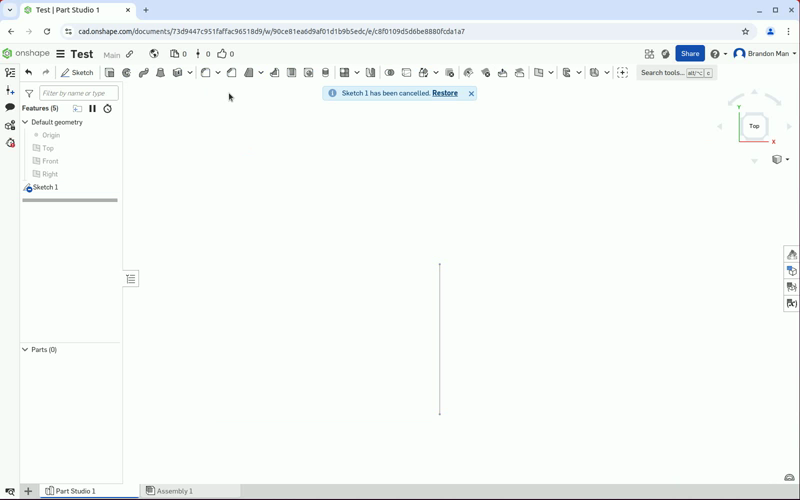
key(shift+s)
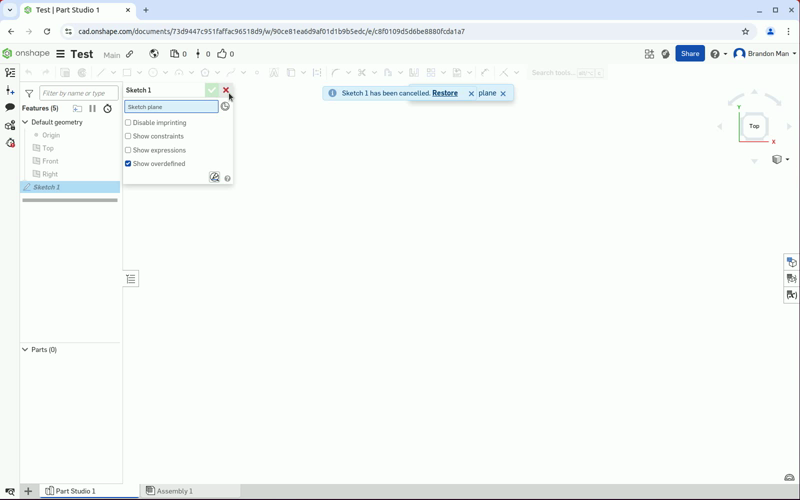
mouse_move(73, 150)
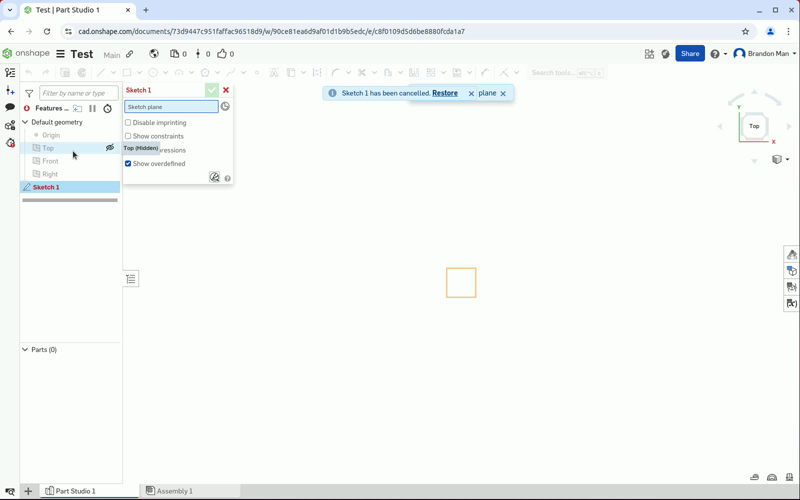
click(73, 150)
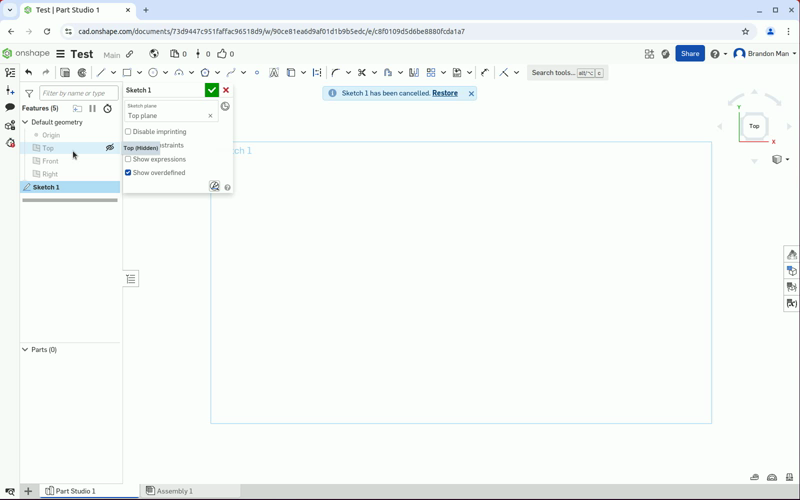
mouse_move(73, 352)
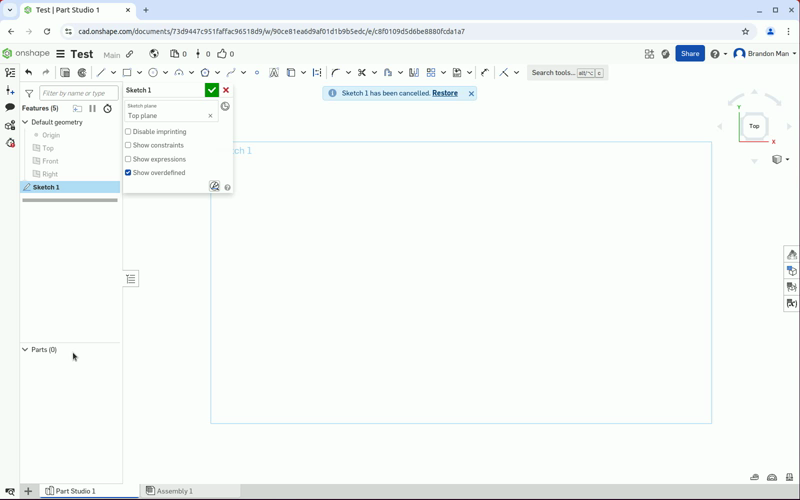
key(y)
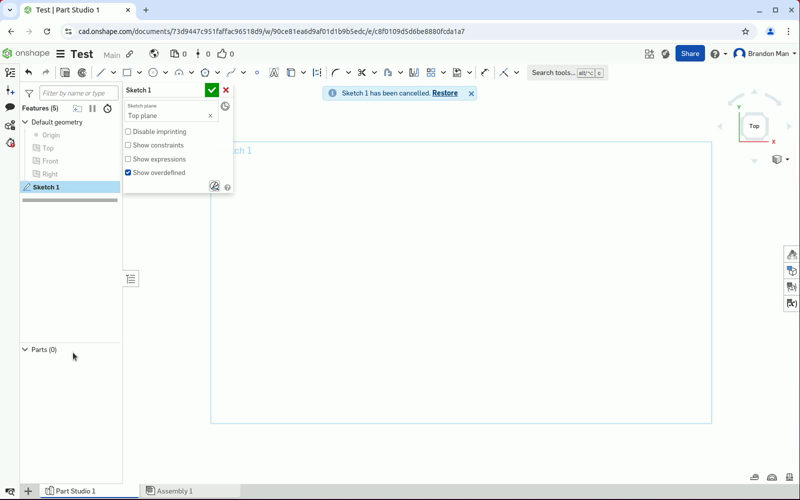
key(l)
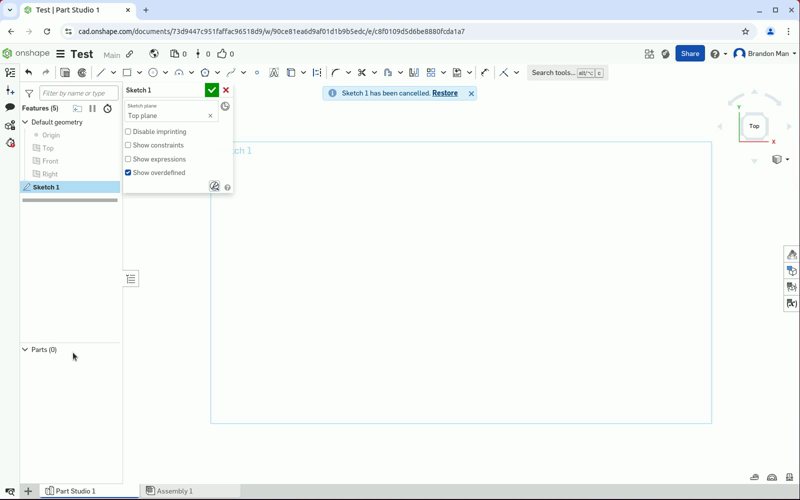
key_down(shift)
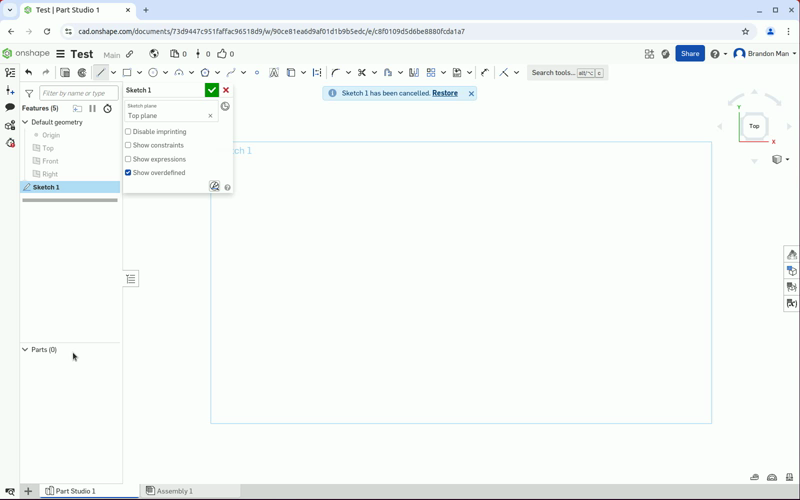
mouse_move(460, 282)
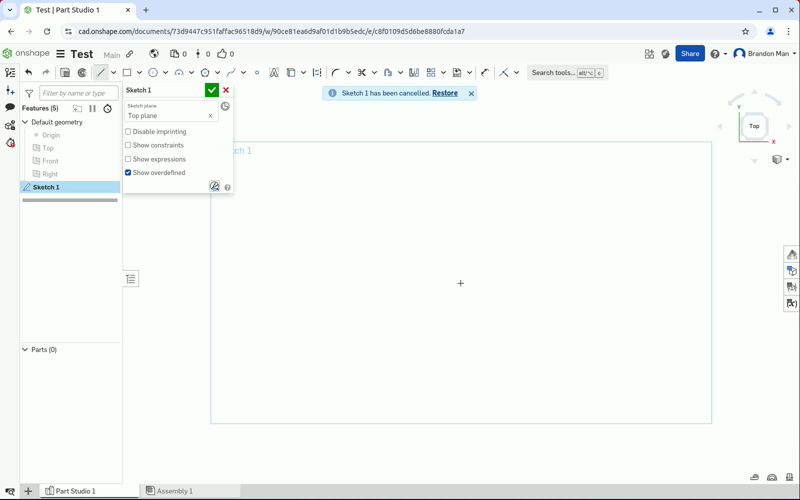
click(460, 282)
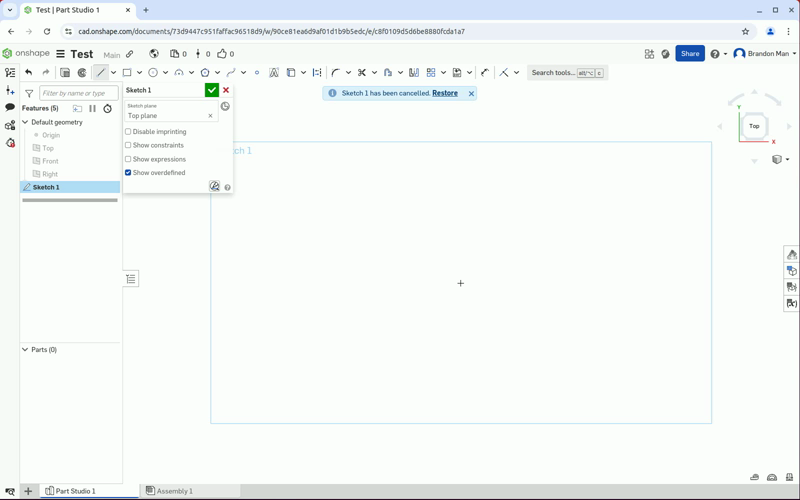
key_up(shift)
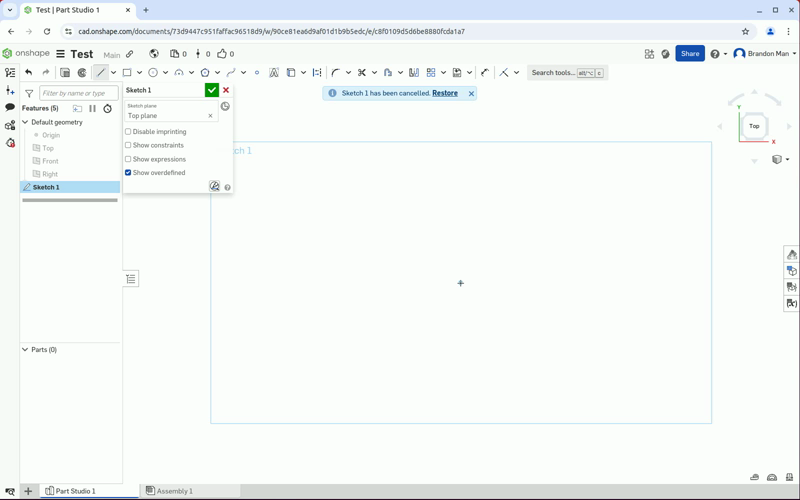
key_down(shift)
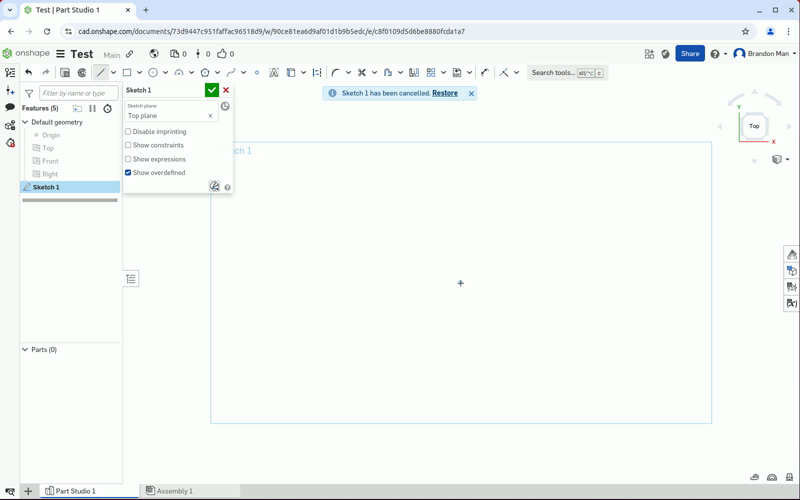
mouse_move(573, 282)
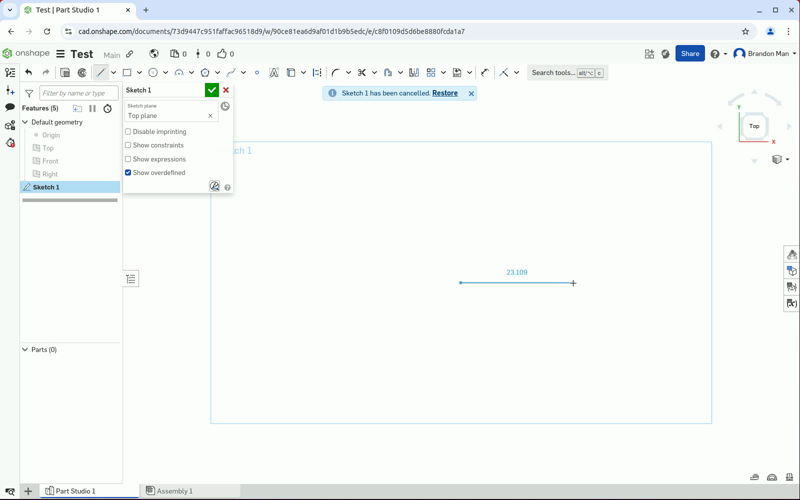
click(573, 282)
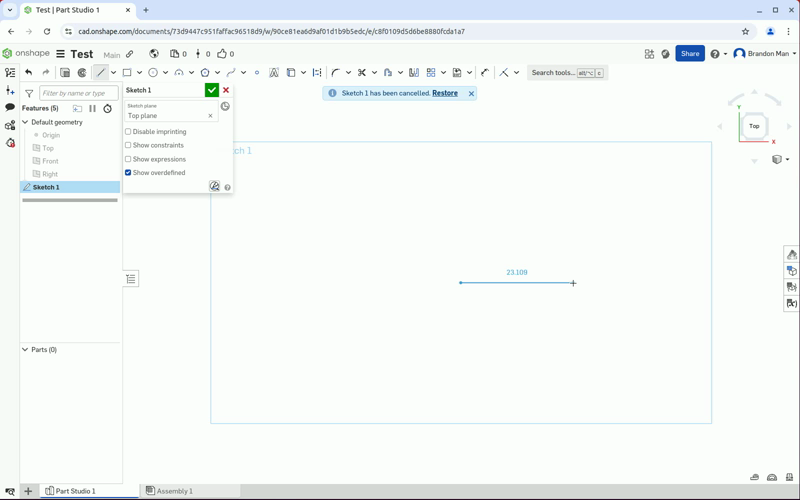
key_up(shift)
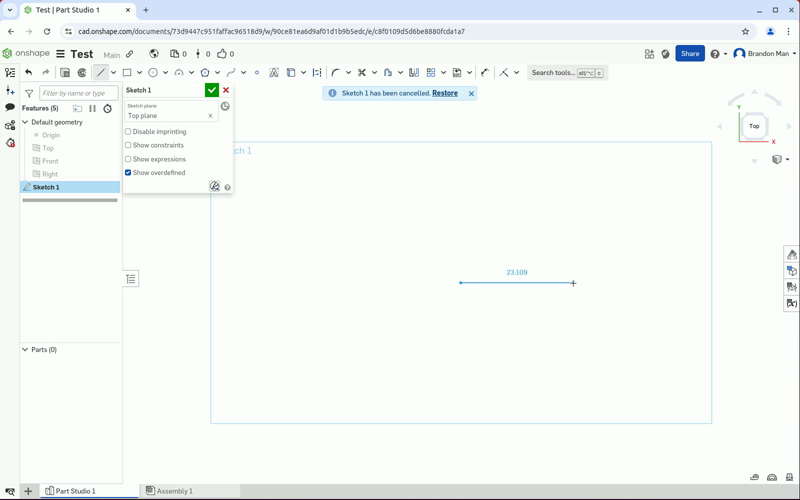
key_down(shift)
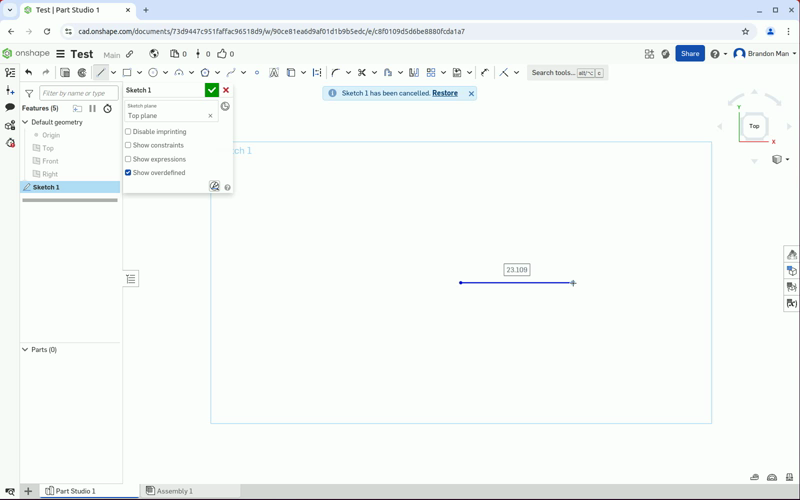
mouse_move(573, 208)
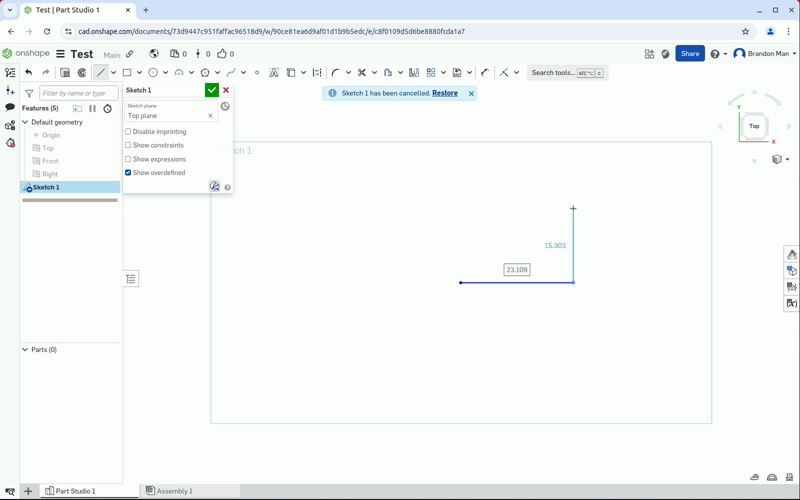
click(573, 208)
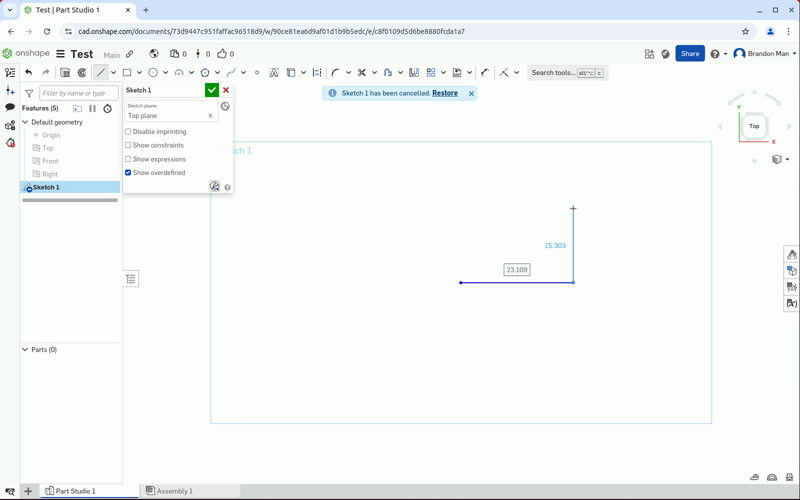
key_up(shift)
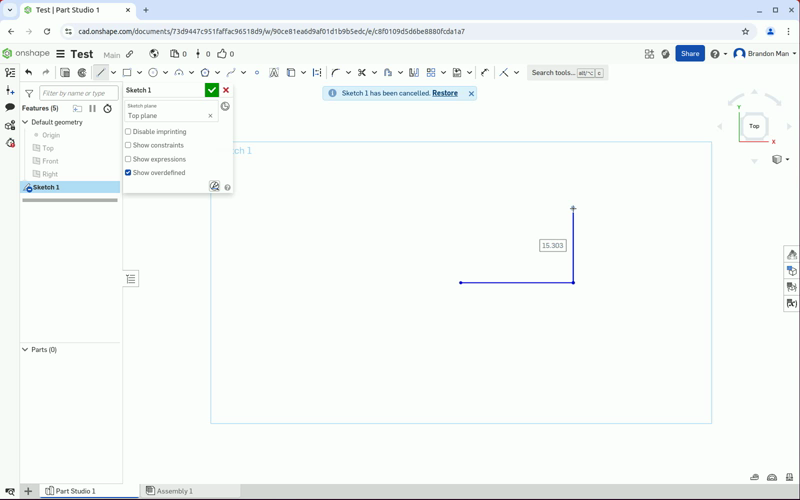
key_down(shift)
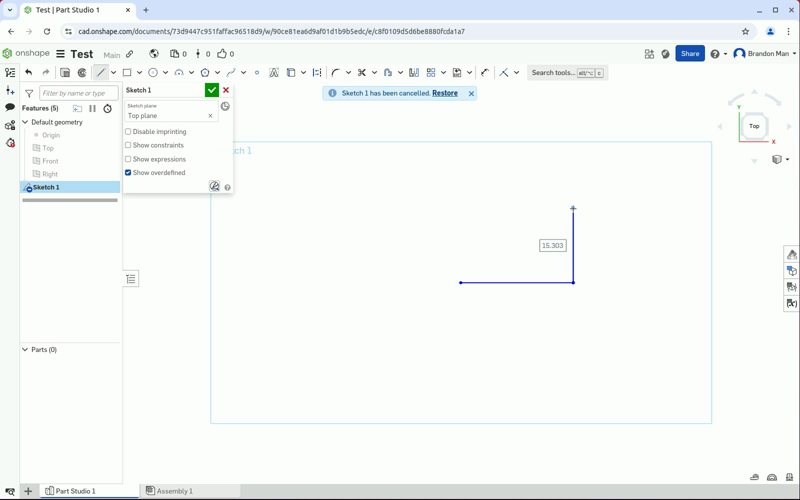
mouse_move(460, 208)
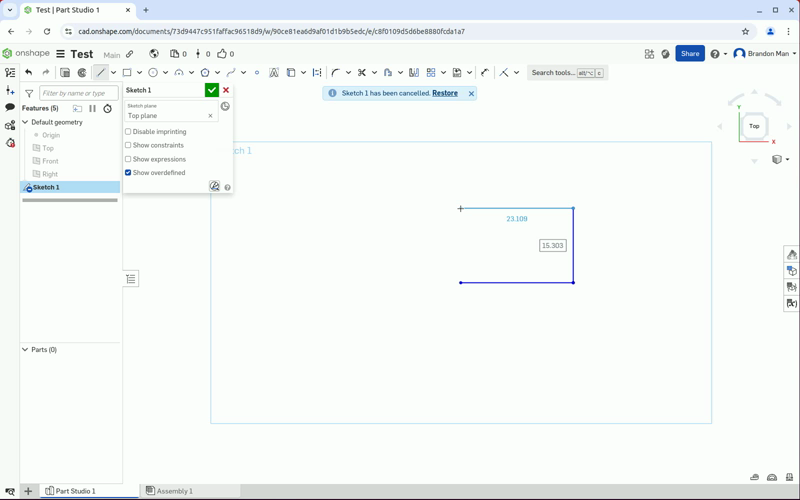
click(460, 208)
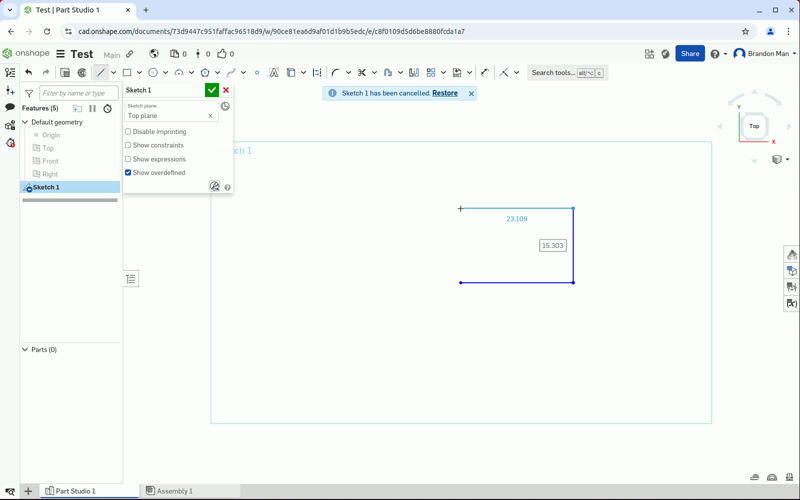
key_up(shift)
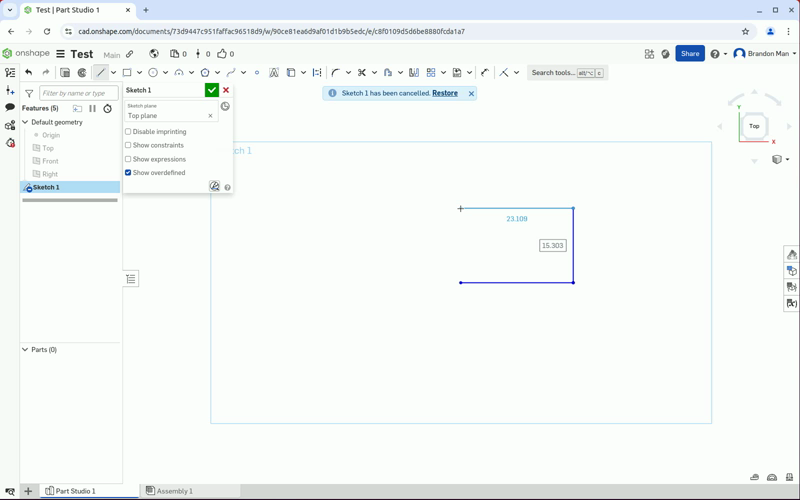
key_down(shift)
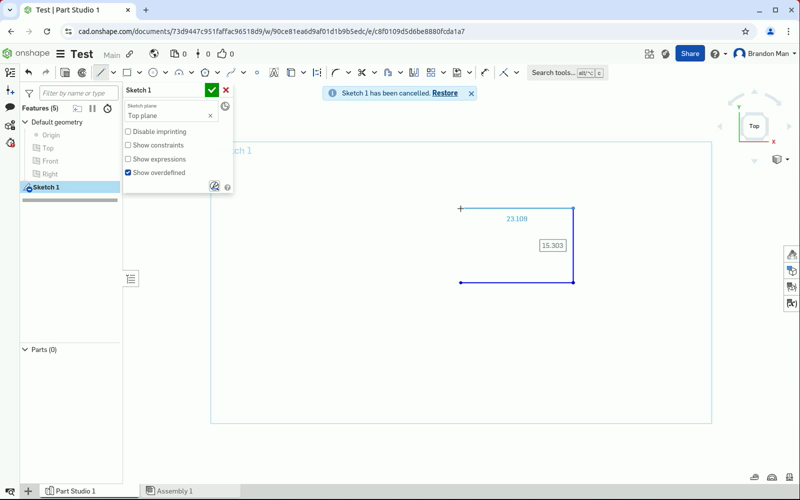
mouse_move(460, 282)
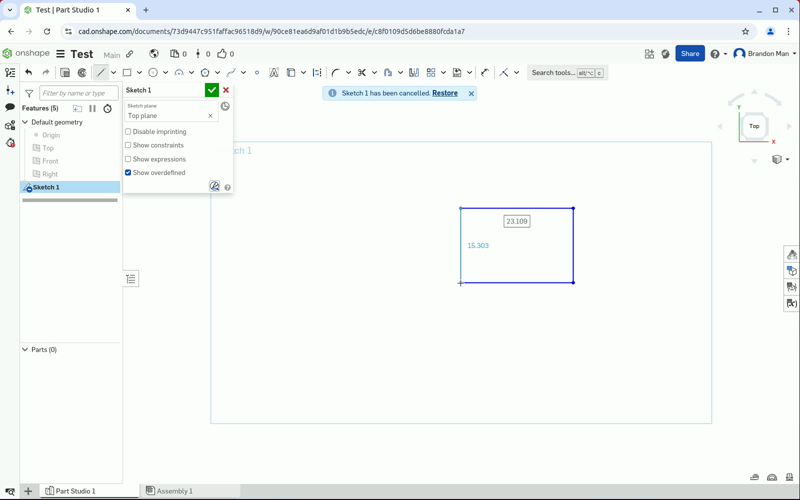
key_up(shift)
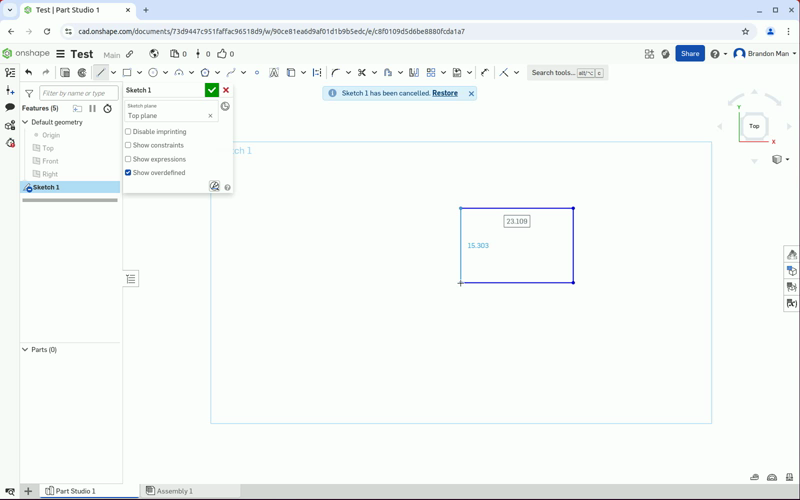
click(460, 282)
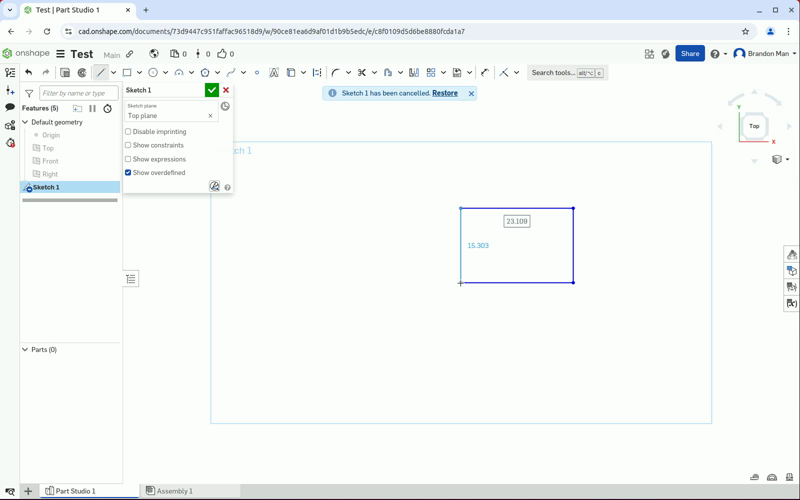
key(esc)
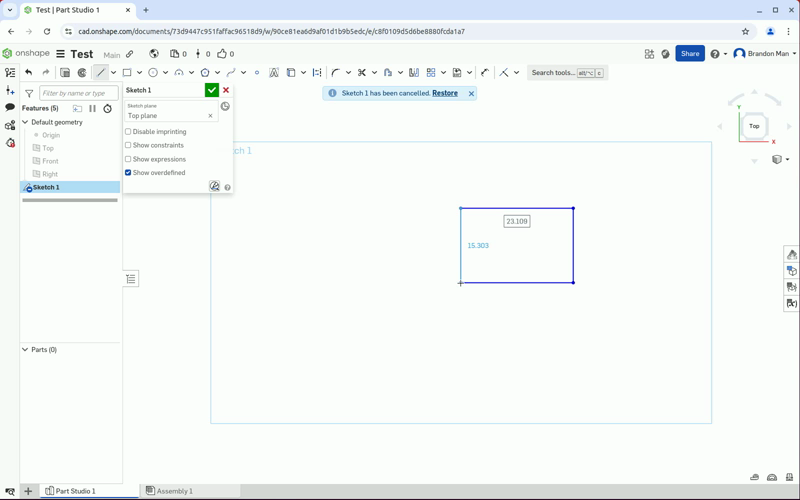
mouse_move(558, 271)
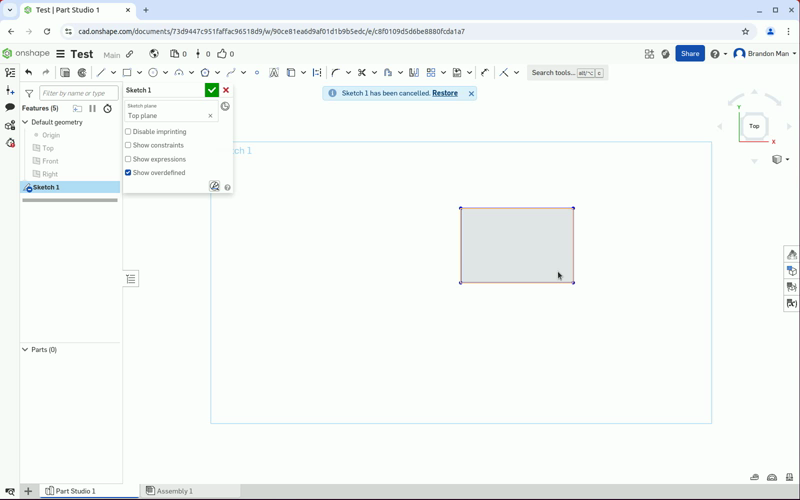
click(558, 271)
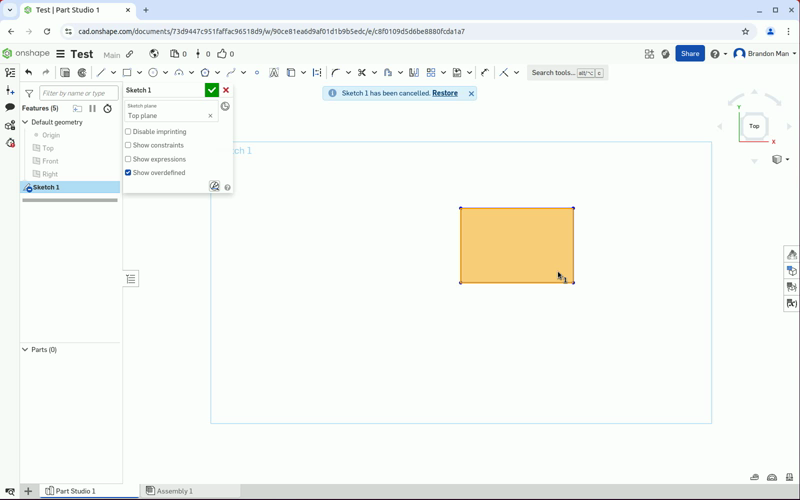
mouse_move(73, 352)
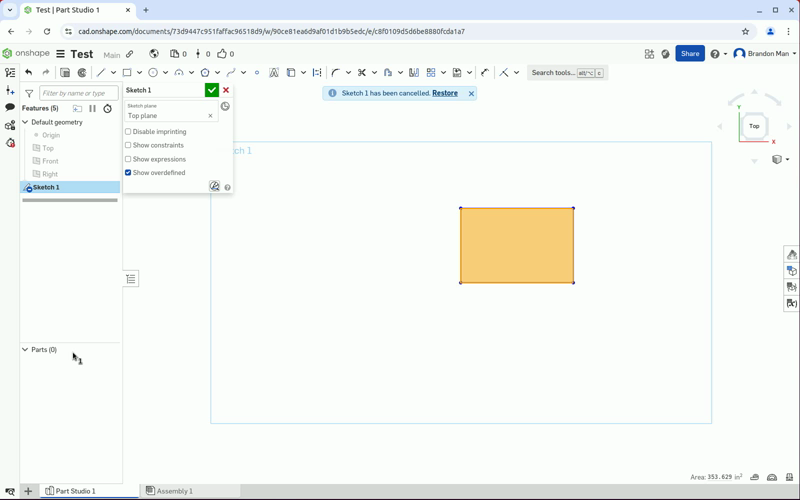
key(shift+y)
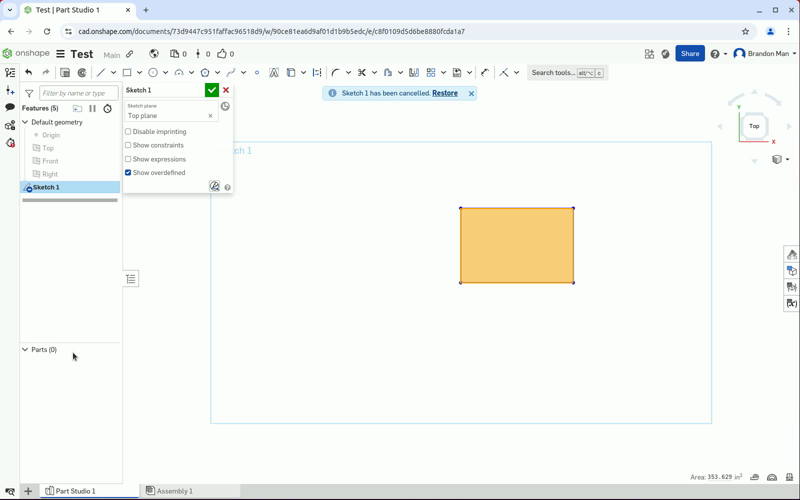
key(shift+e)
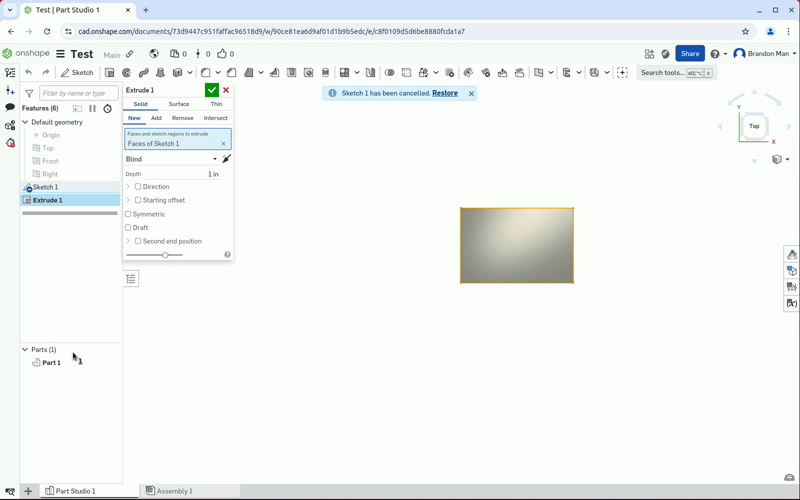
mouse_move(143, 106)
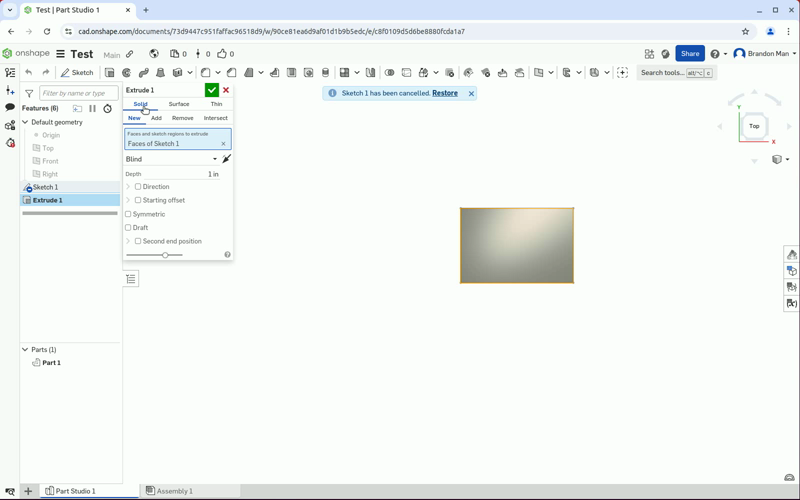
click(143, 106)
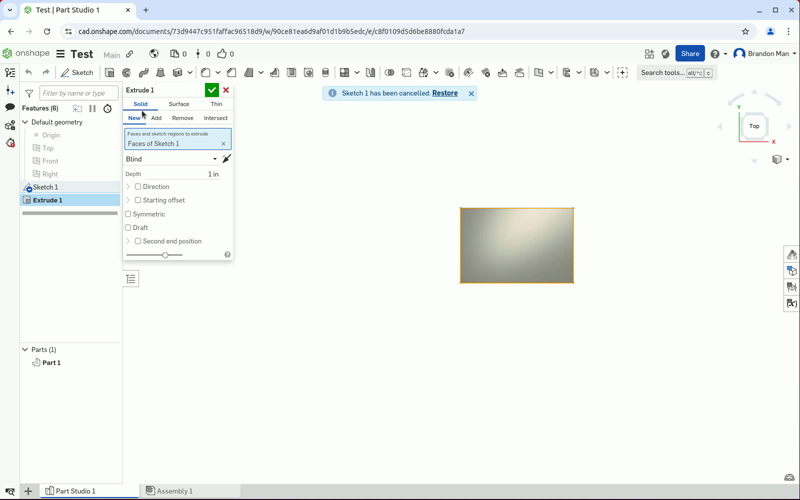
mouse_move(137, 120)
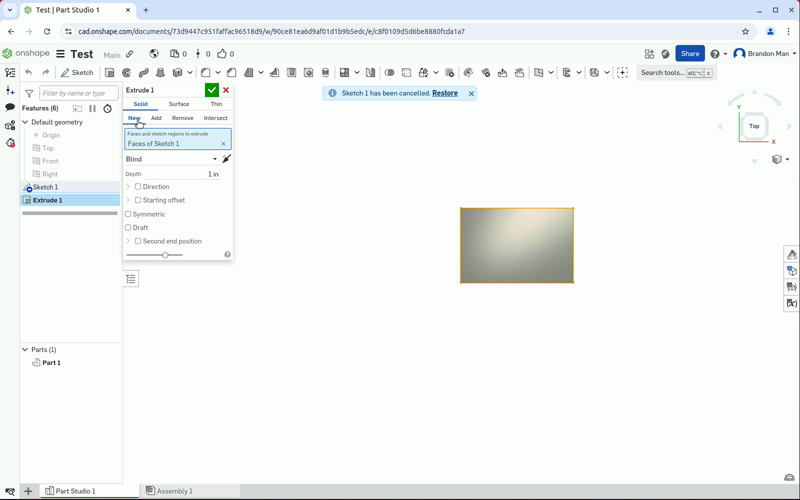
click(137, 120)
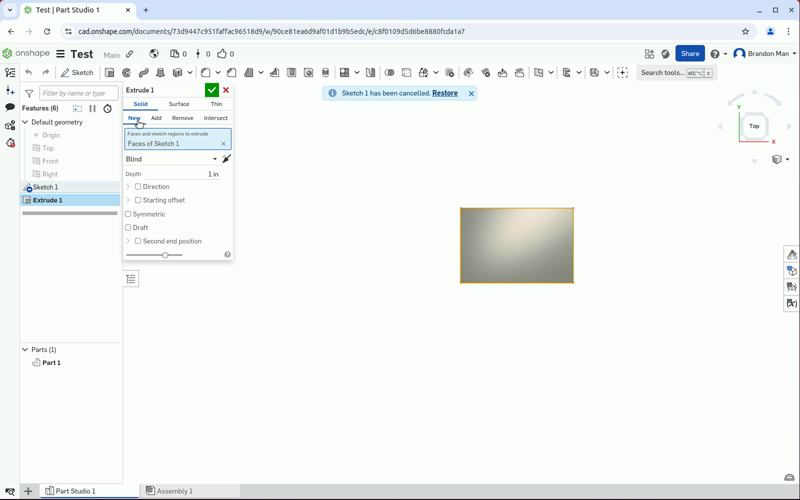
key(tab, 4)
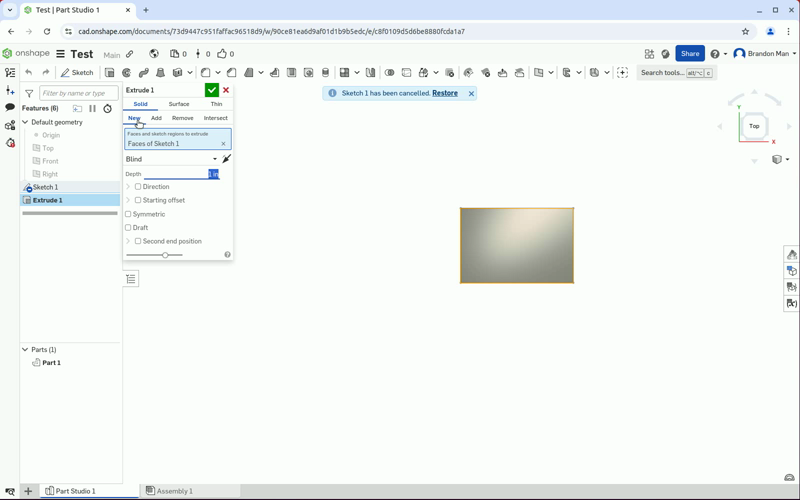
text(15.405)
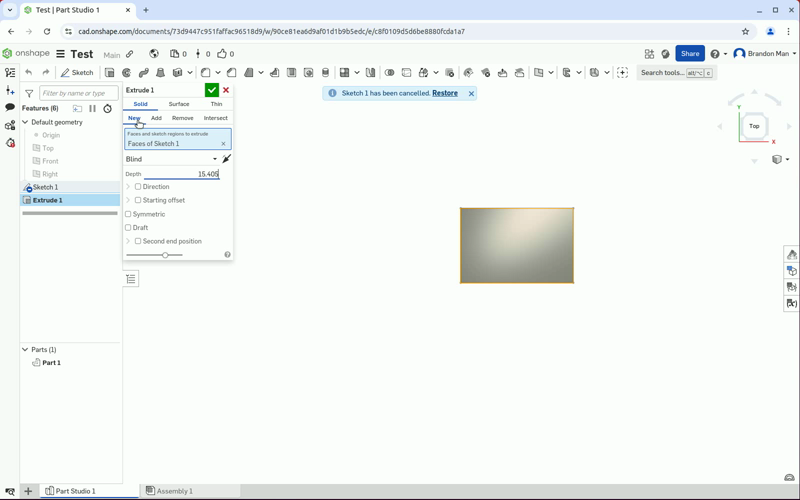
key(enter)
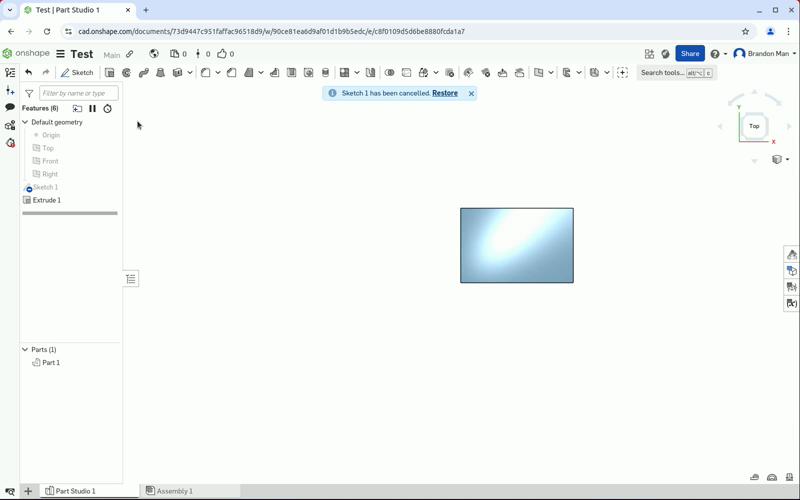
key(shift+h)
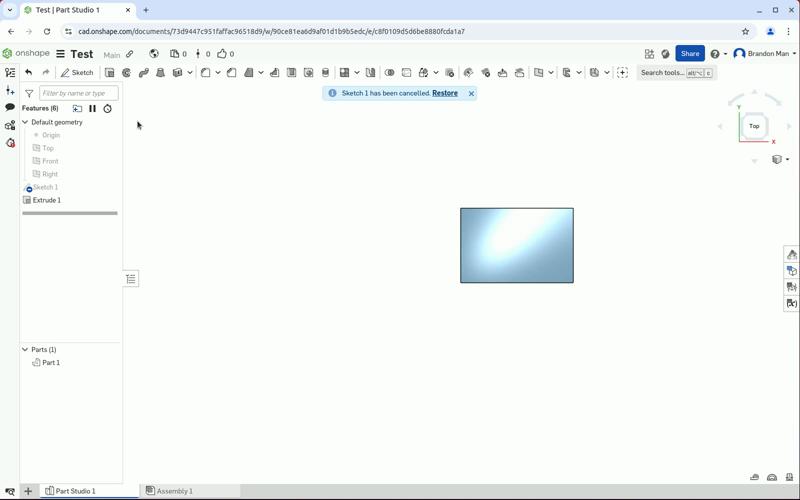
key(shift+h)
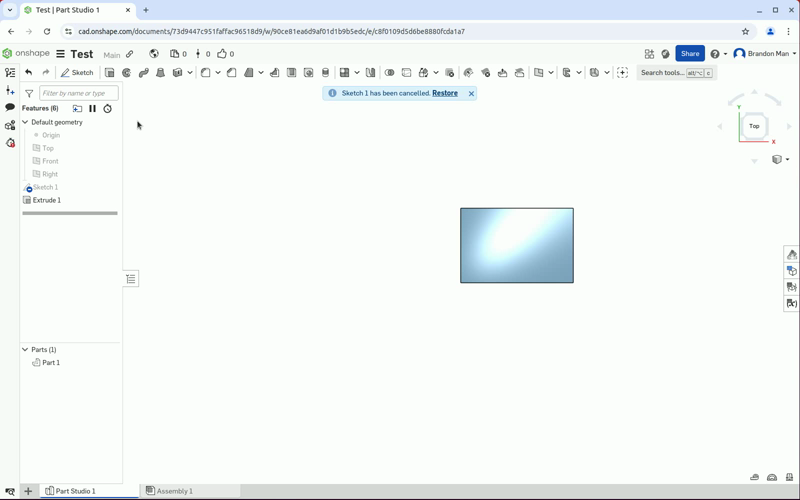
mouse_move(73, 189)
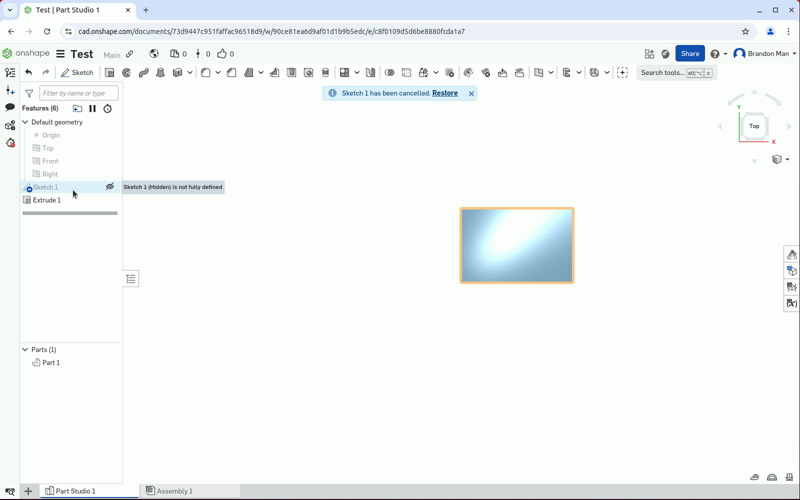
click(73, 189)
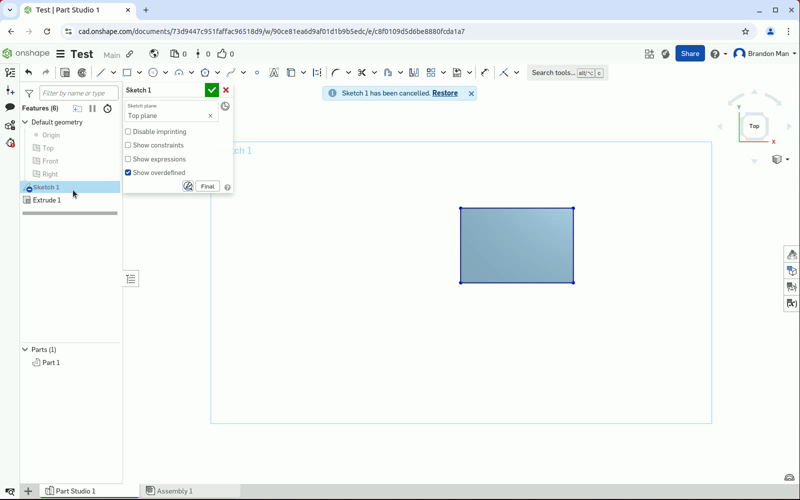
mouse_move(229, 92)
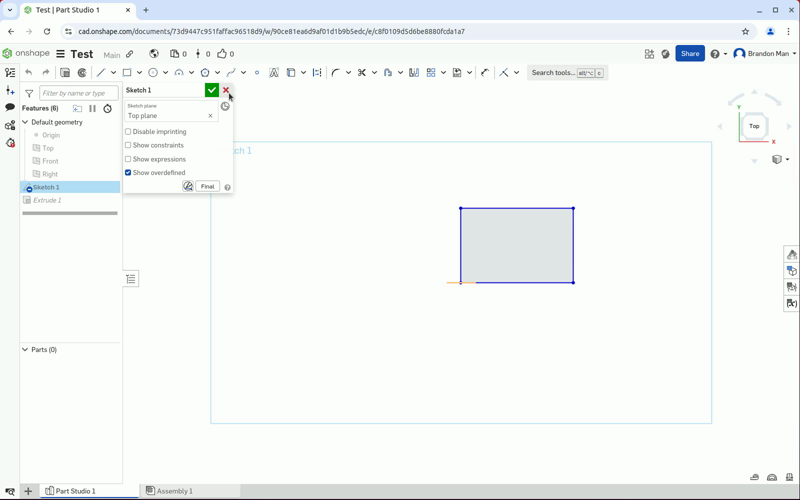
click(229, 92)
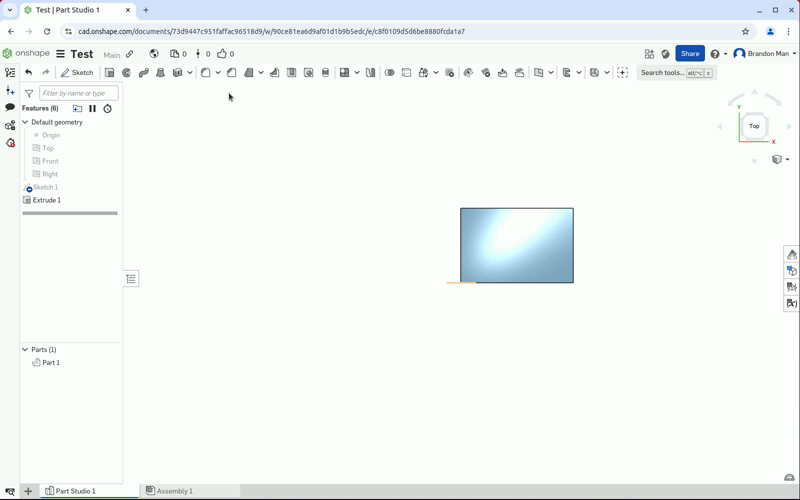
mouse_move(73, 352)
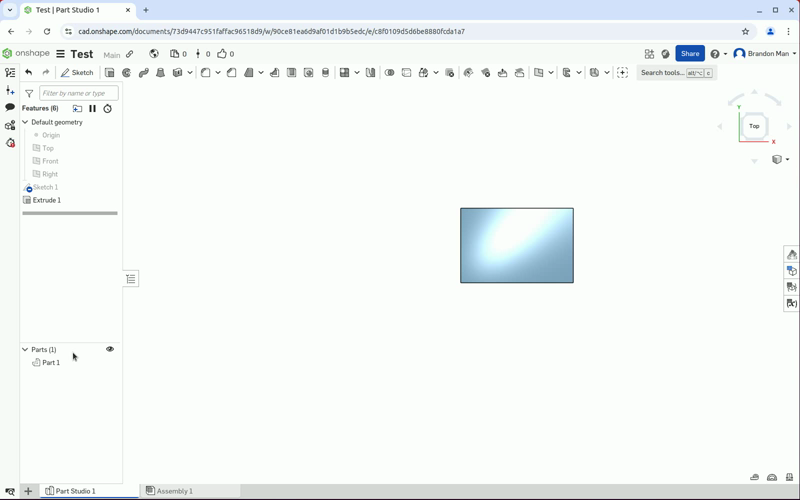
key(y)
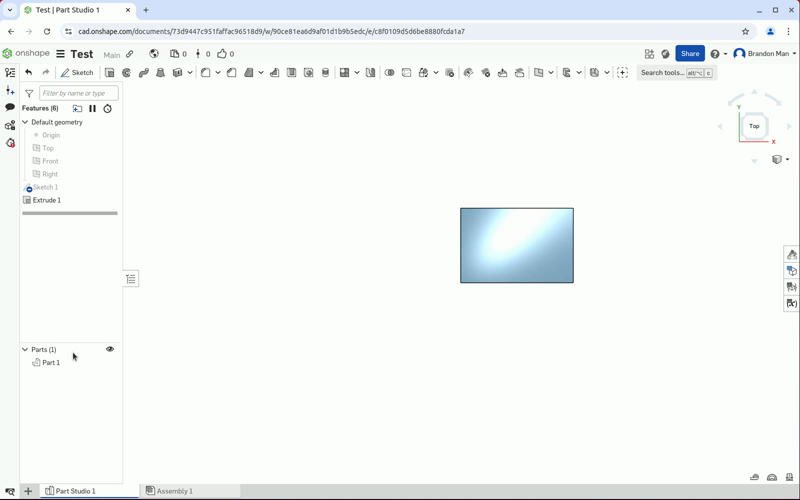
key(shift+p)
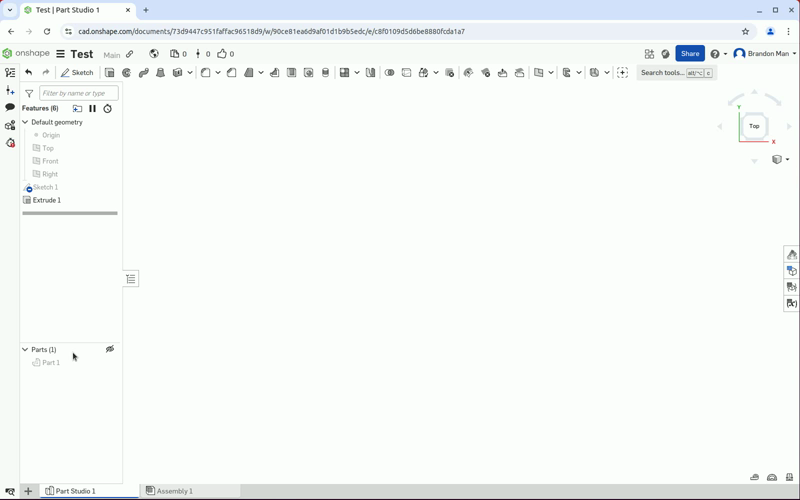
key(space)
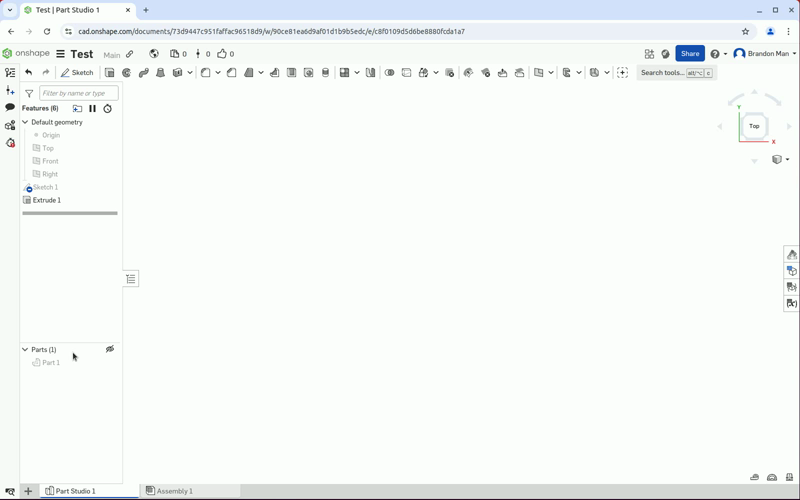
key_down(shift)
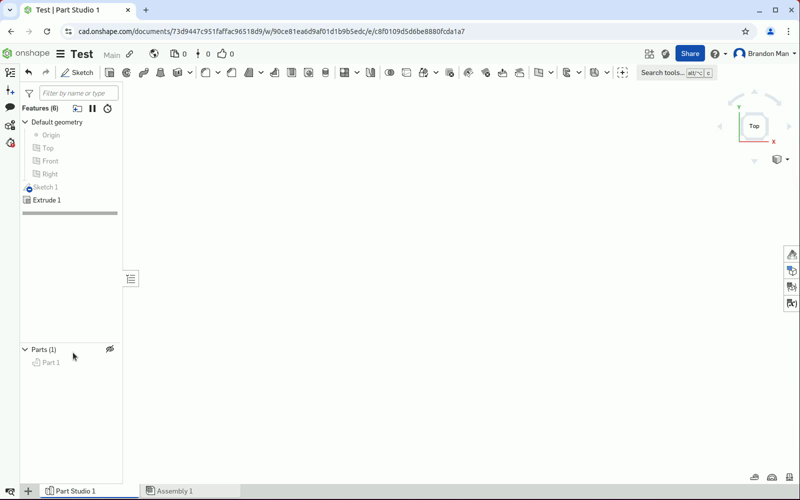
key(up)
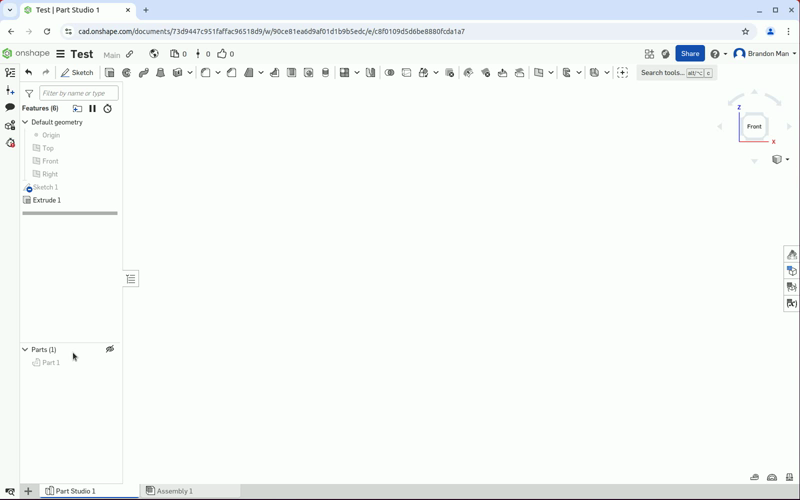
key_up(shift)
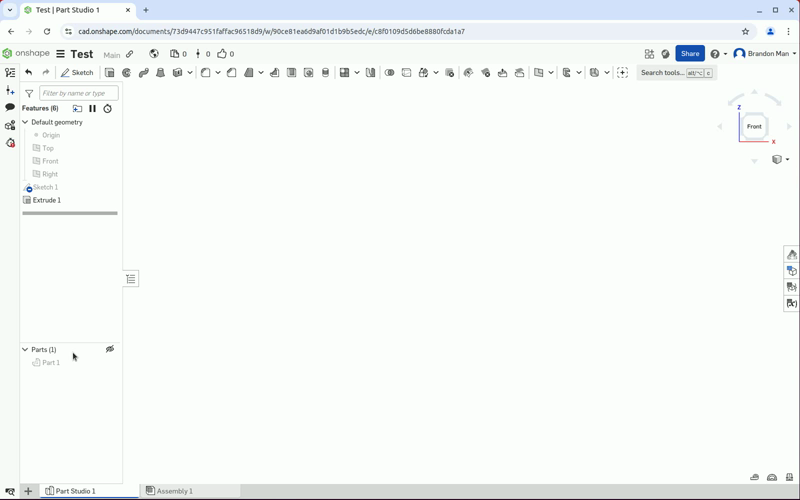
key(space)
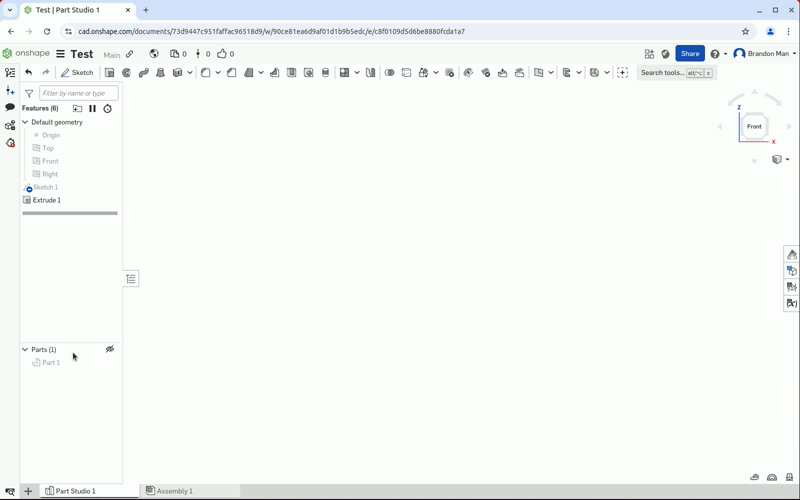
key_down(shift)
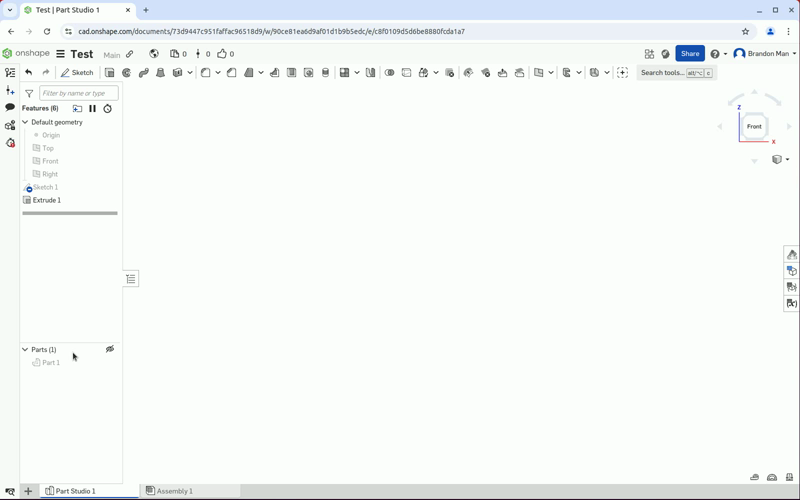
key(left)
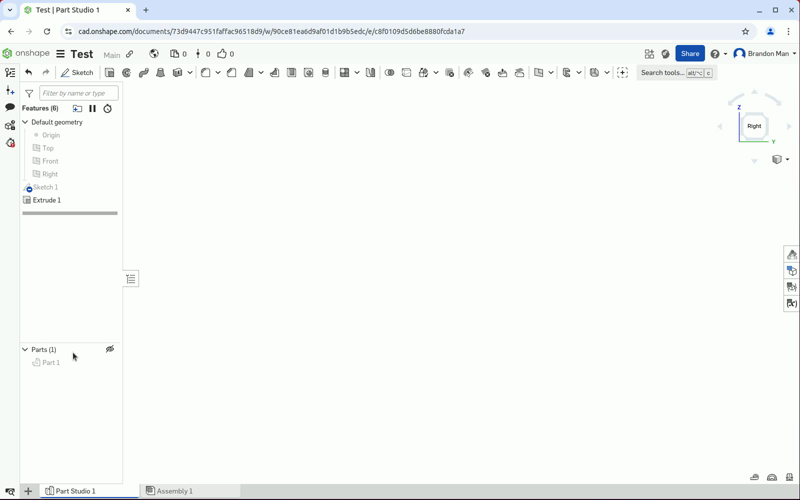
key_up(shift)
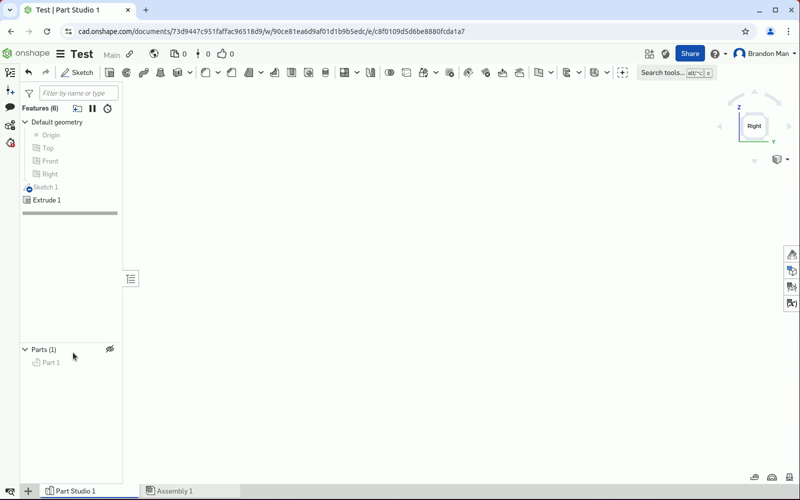
mouse_move(73, 352)
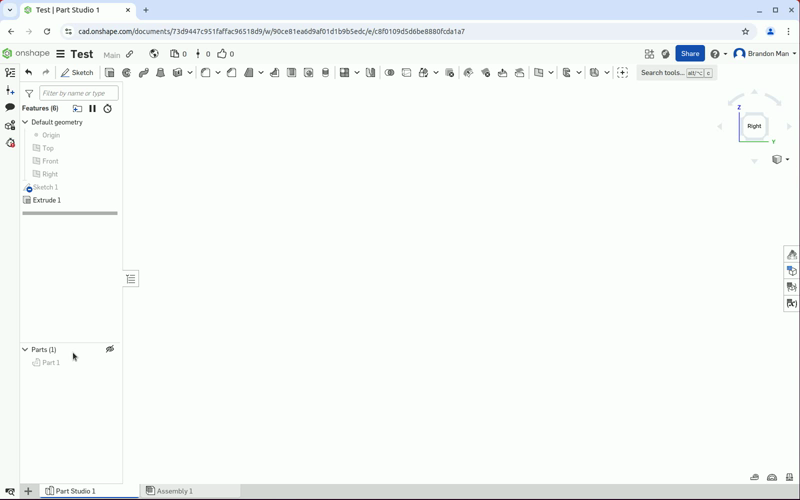
key(shift+y)
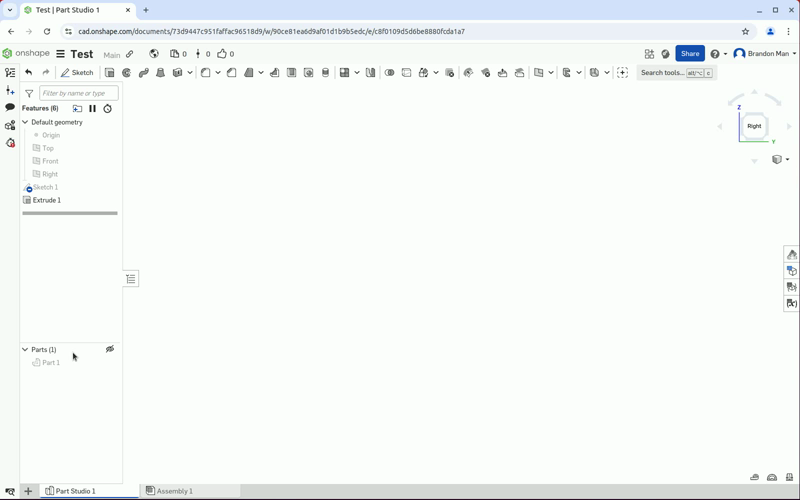
key(shift+s)
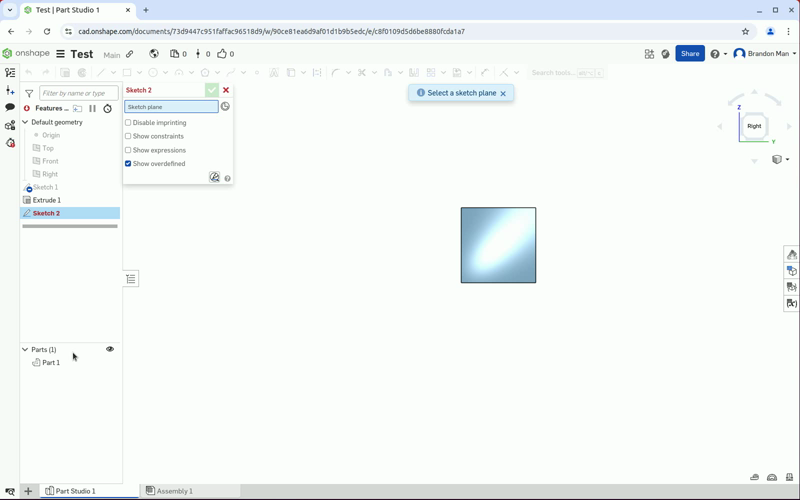
mouse_move(73, 176)
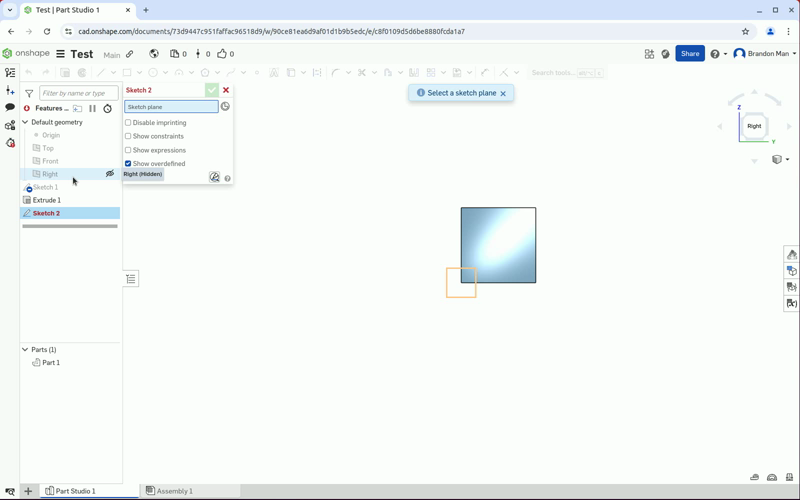
click(73, 176)
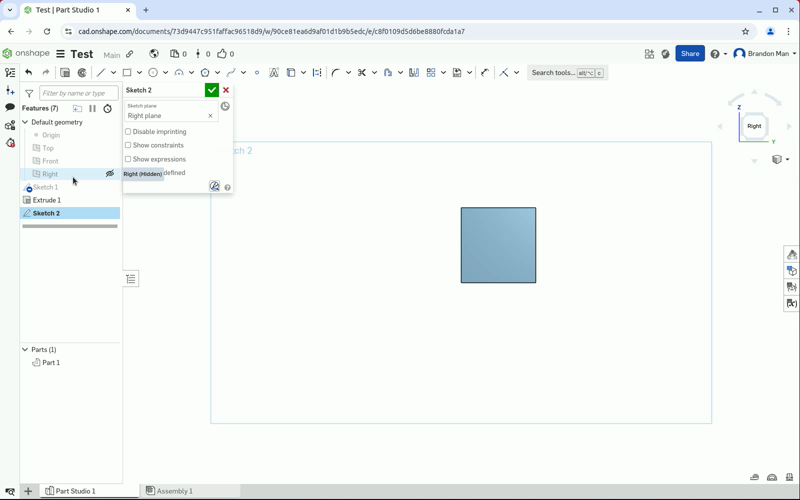
mouse_move(73, 352)
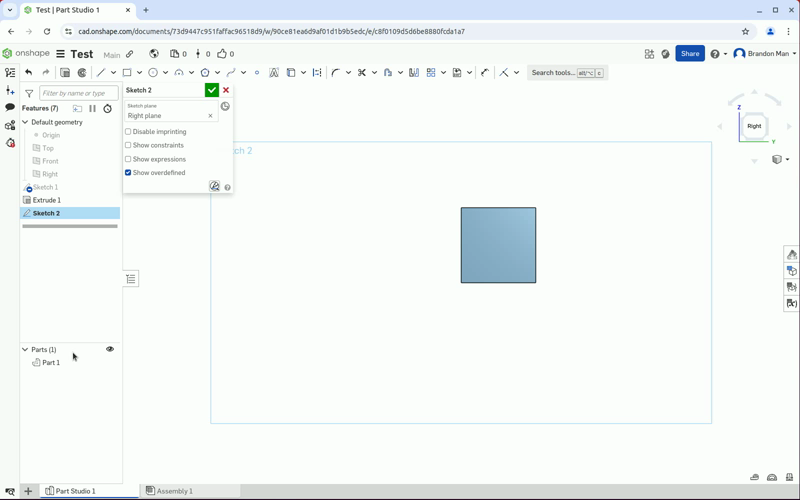
key(y)
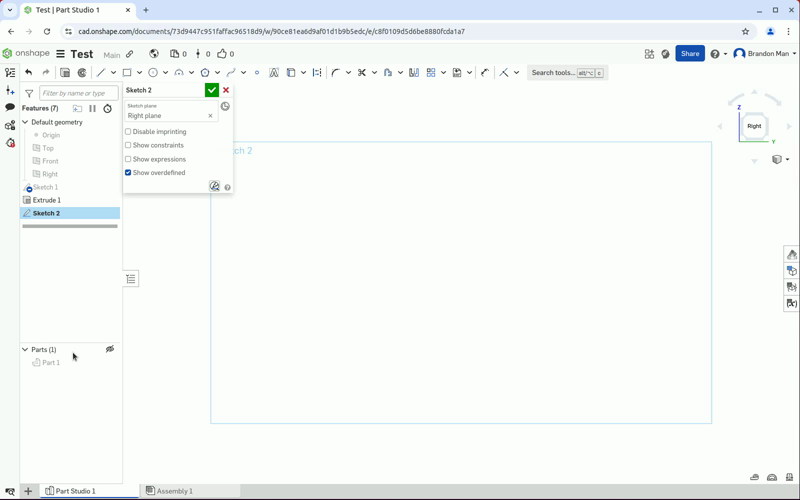
key(l)
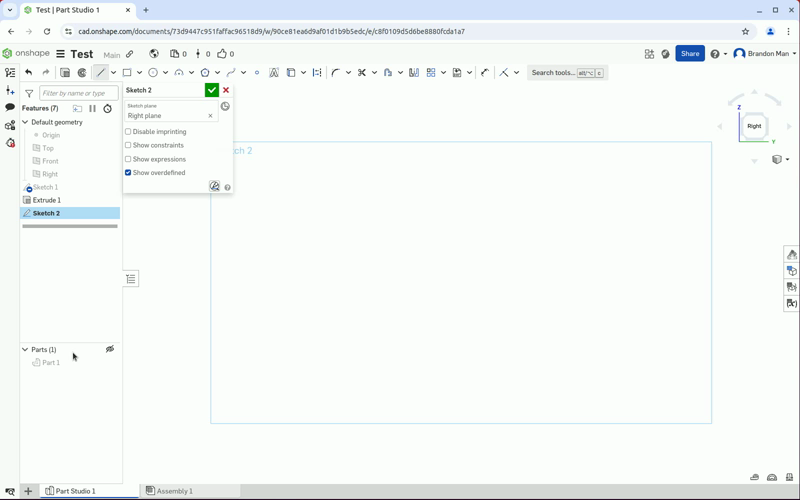
key_down(shift)
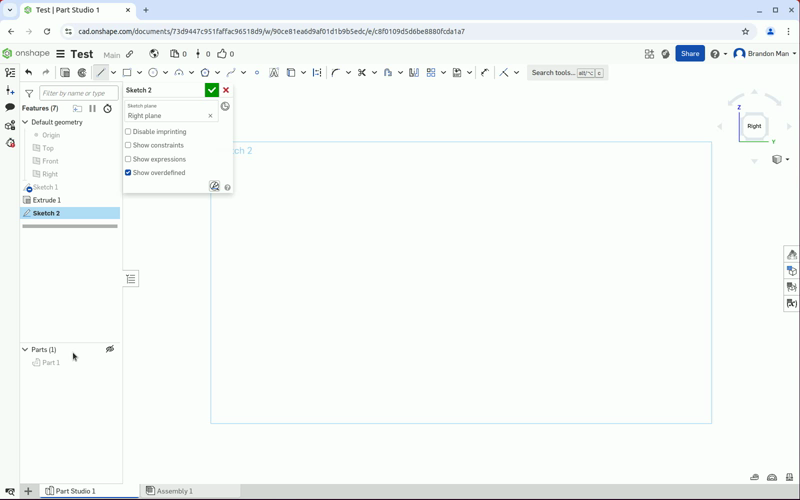
mouse_move(460, 264)
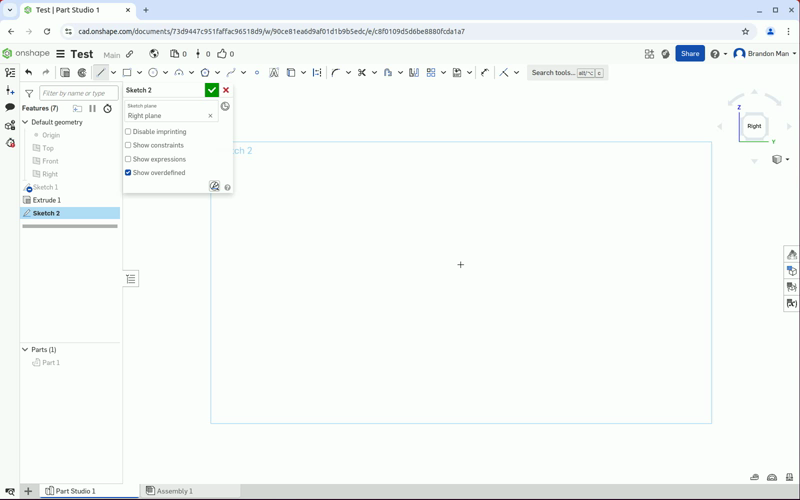
click(460, 264)
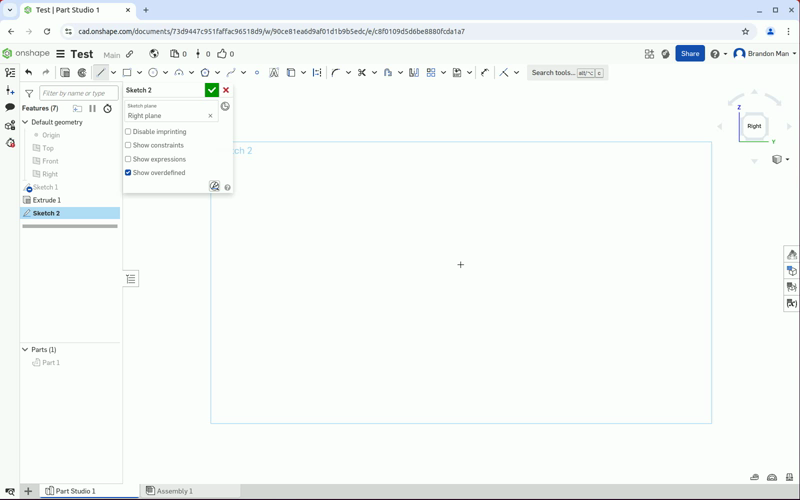
key_up(shift)
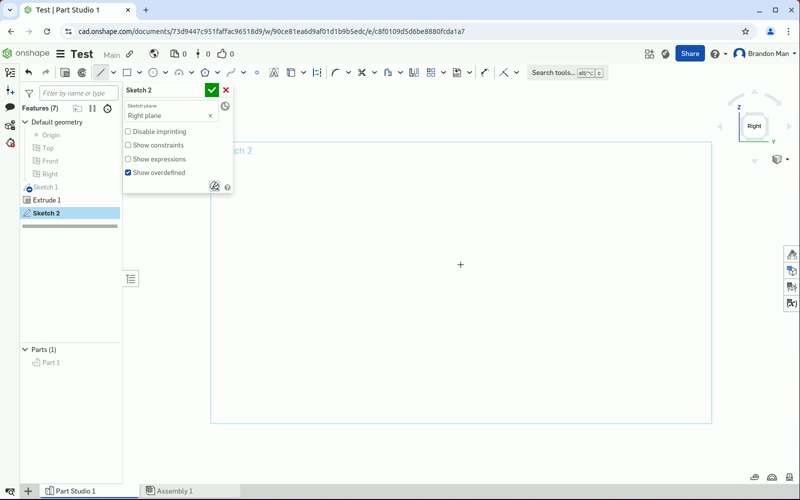
key_down(shift)
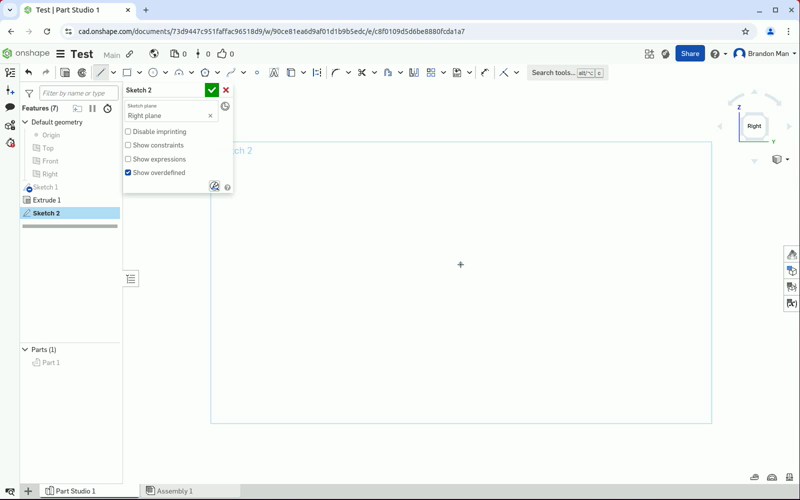
mouse_move(536, 226)
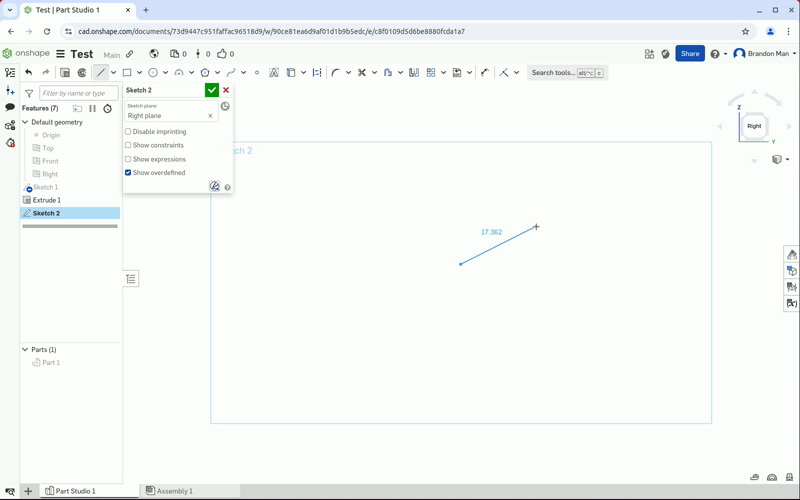
click(536, 226)
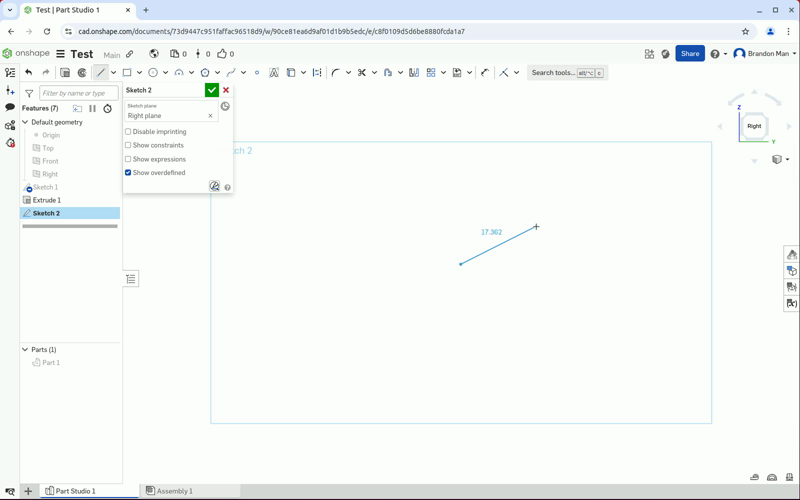
key_up(shift)
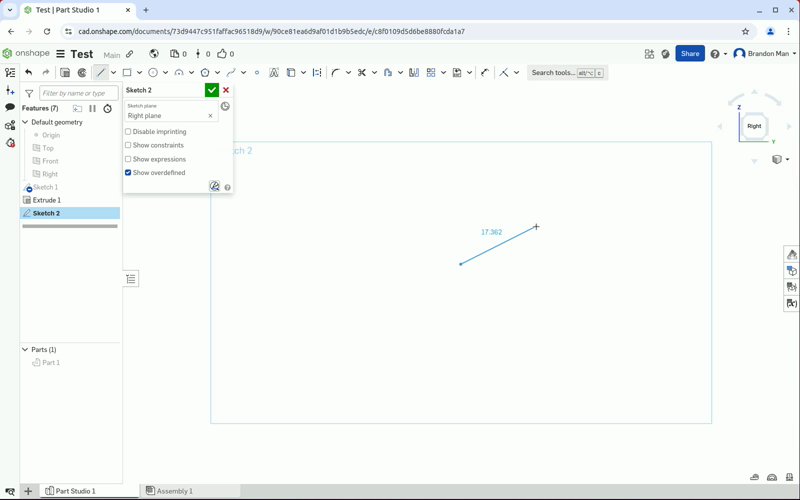
key_down(shift)
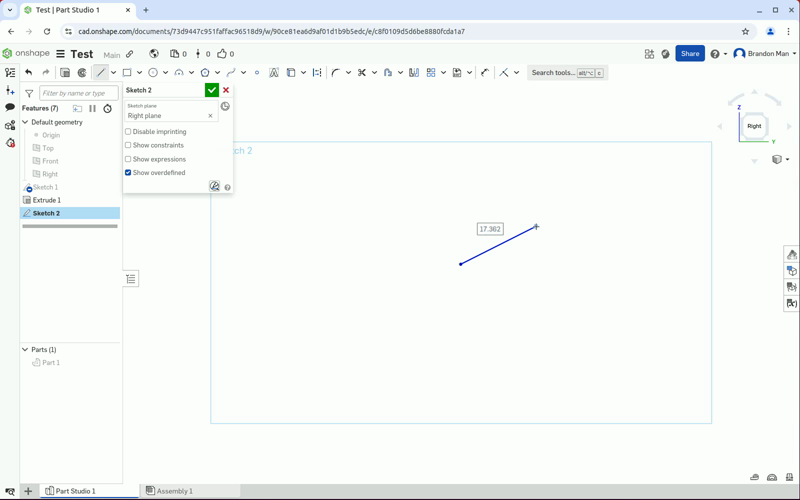
mouse_move(566, 226)
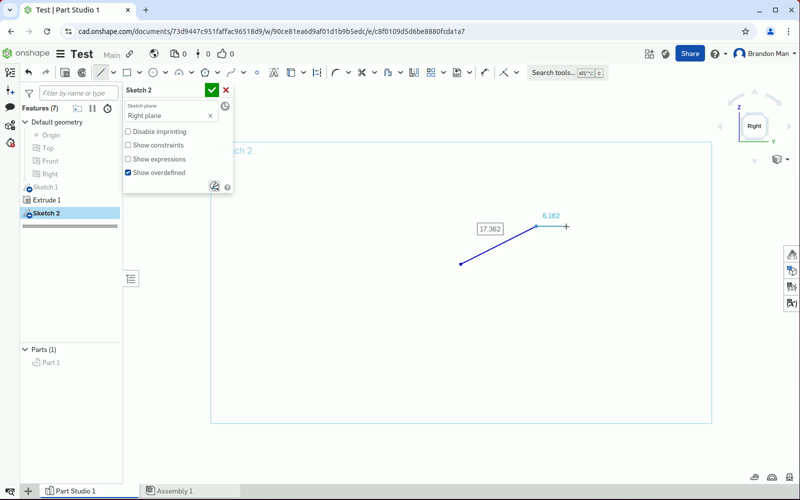
mouse_move(536, 207)
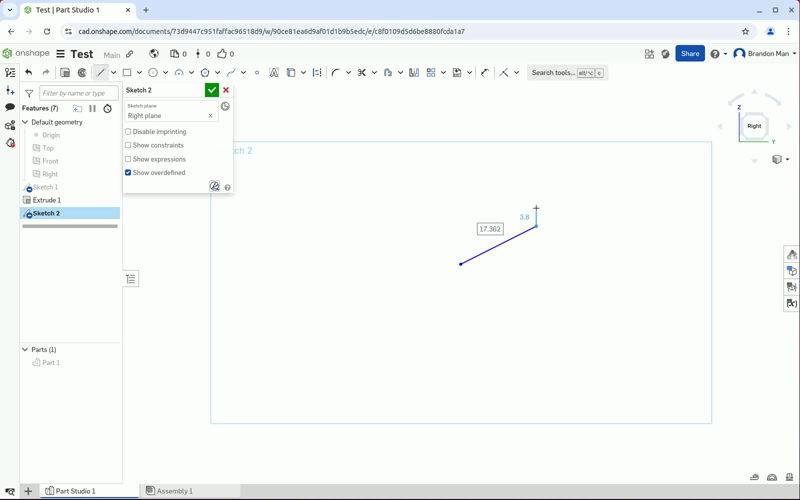
click(536, 207)
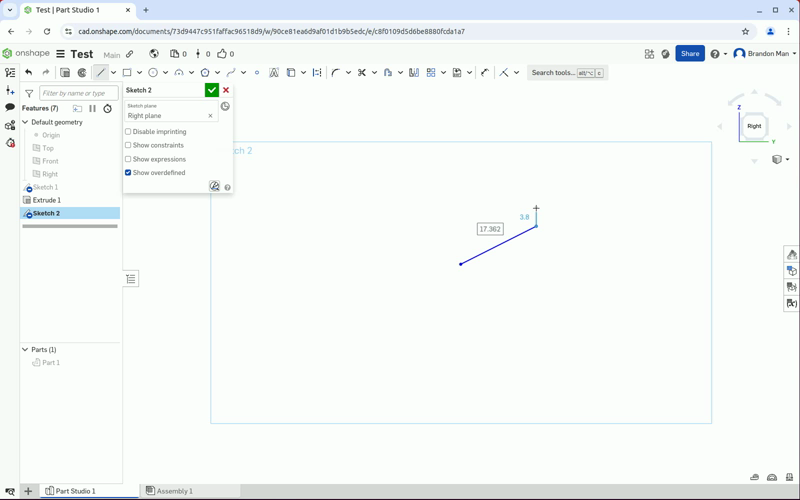
key_up(shift)
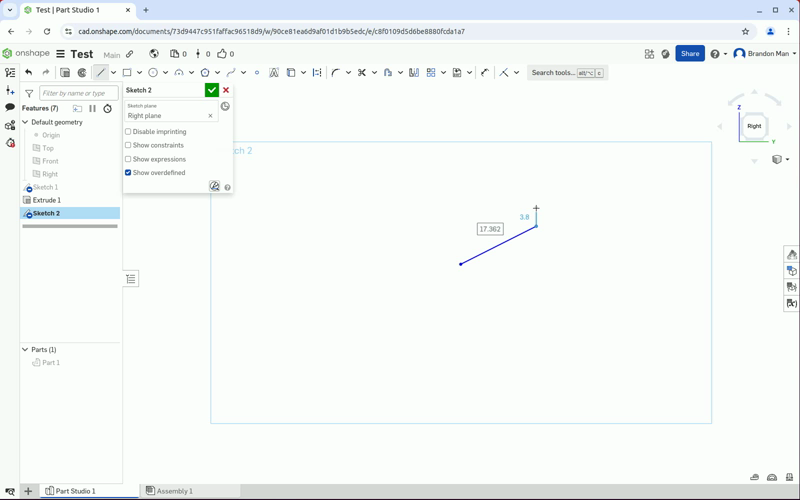
key_down(shift)
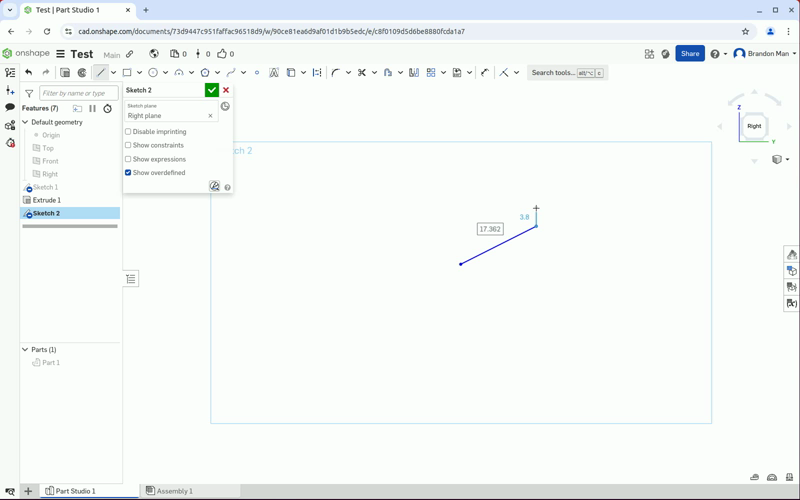
mouse_move(460, 207)
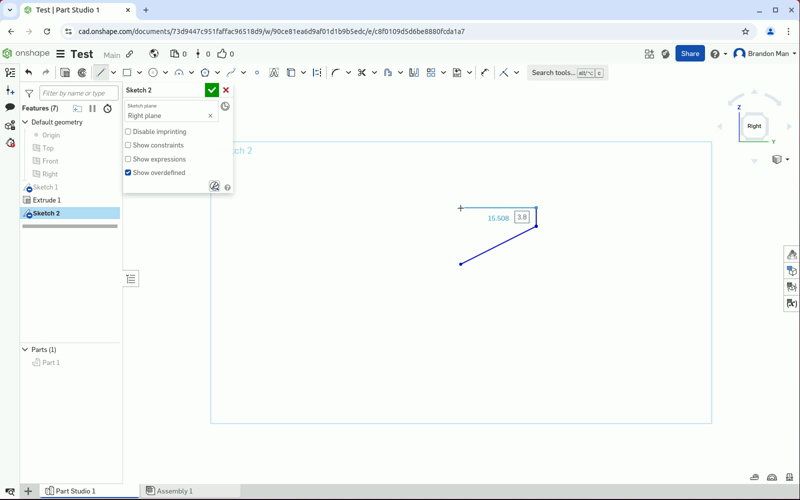
click(460, 207)
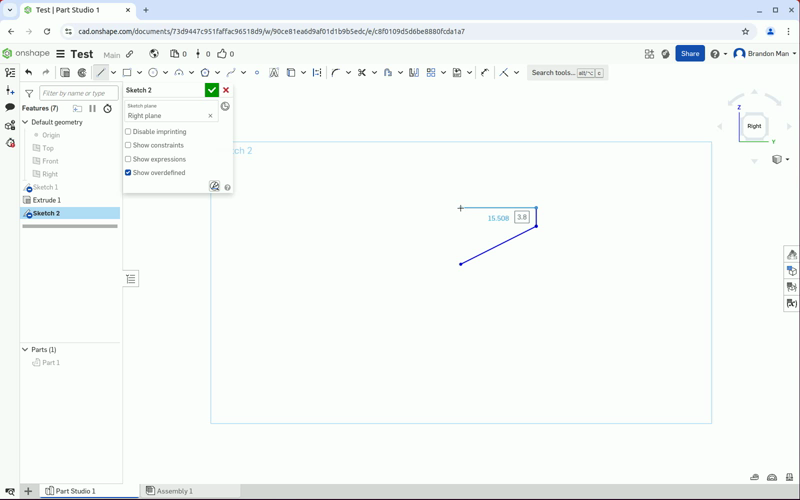
key_up(shift)
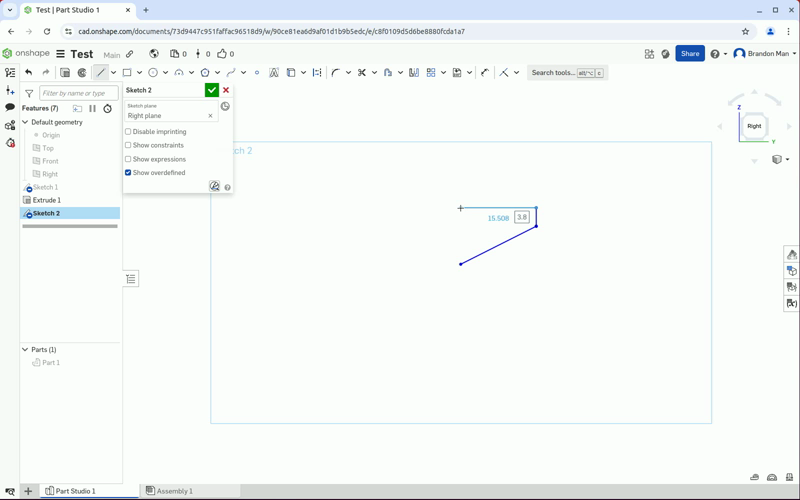
mouse_move(490, 207)
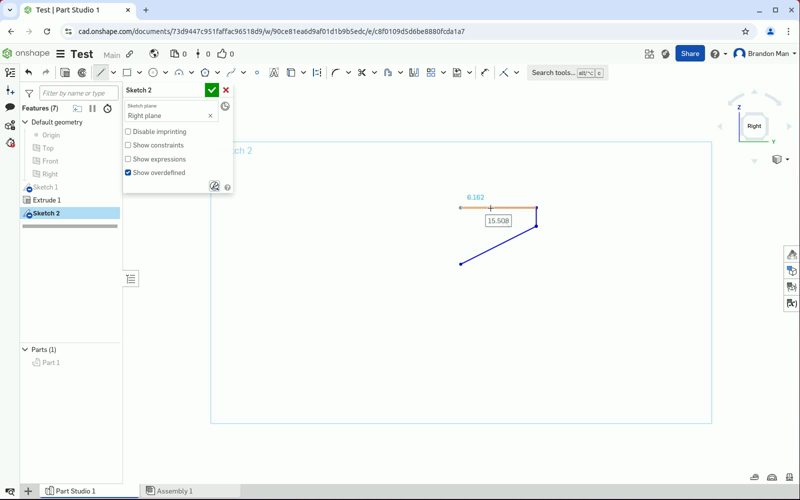
key_down(shift)
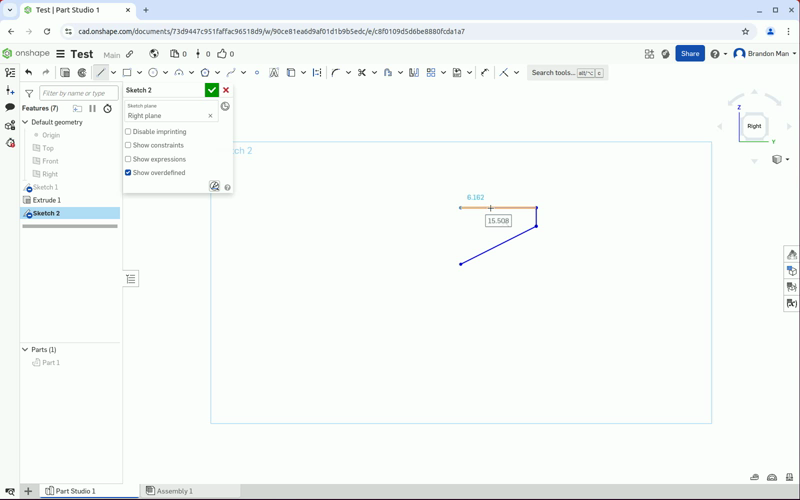
mouse_move(460, 264)
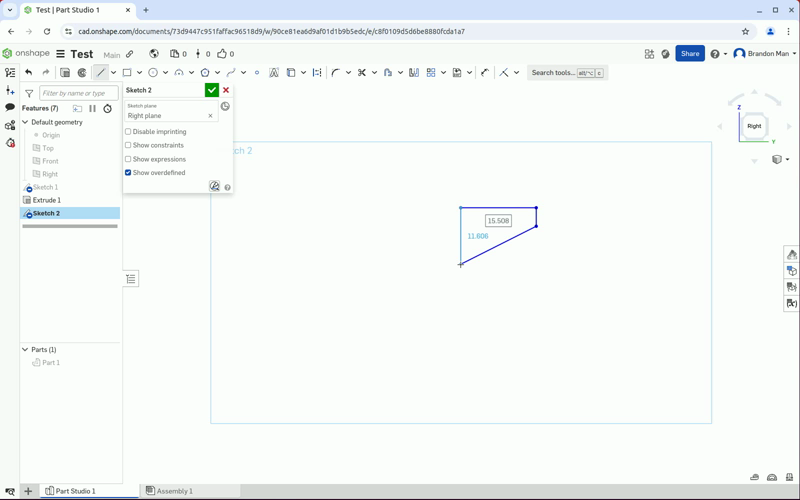
key_up(shift)
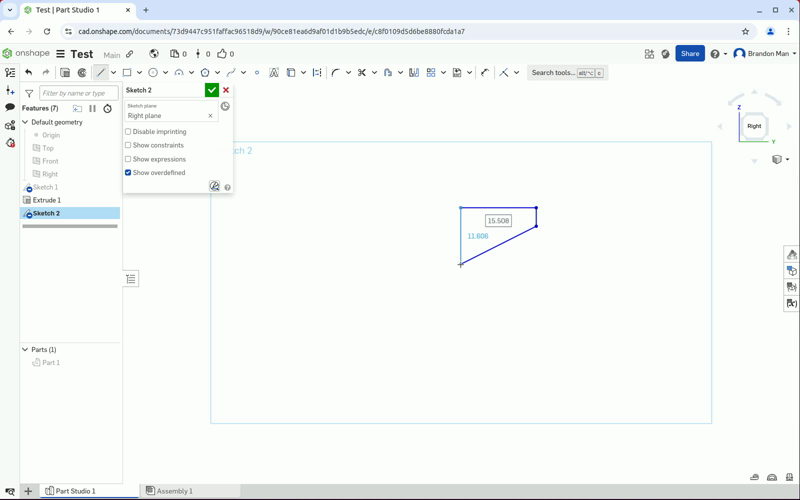
click(460, 264)
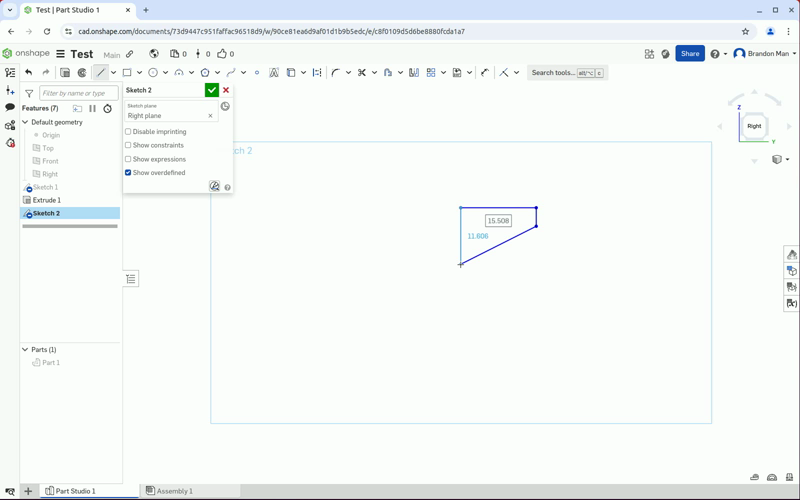
key(esc)
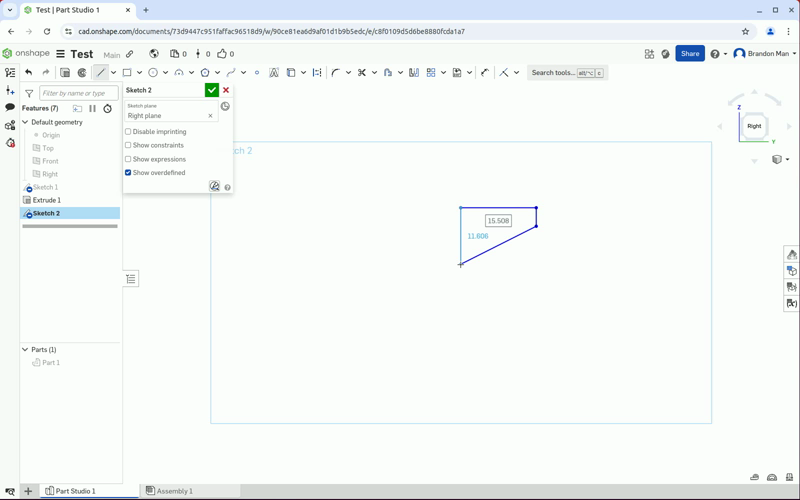
mouse_move(516, 233)
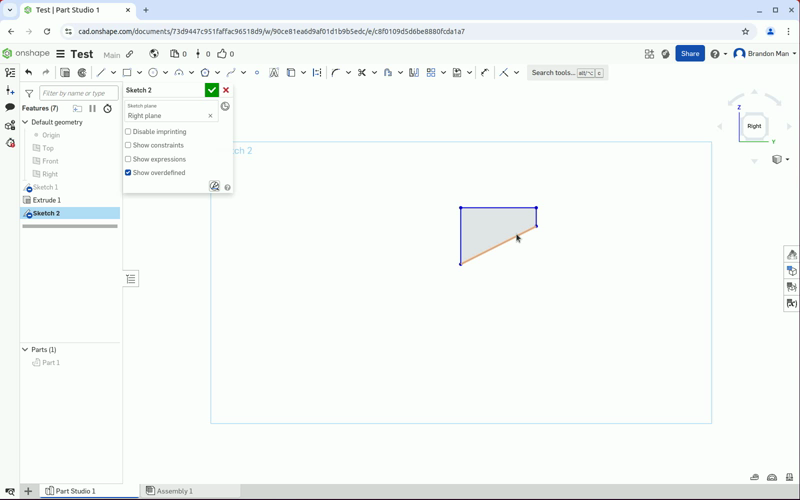
click(516, 233)
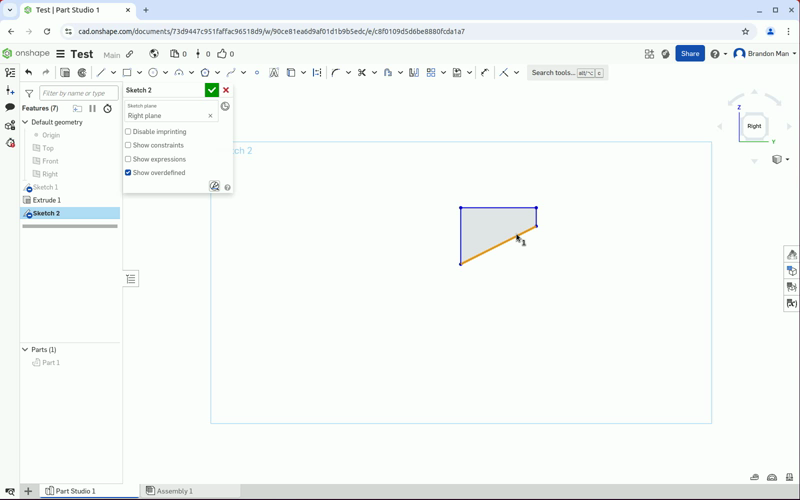
mouse_move(73, 352)
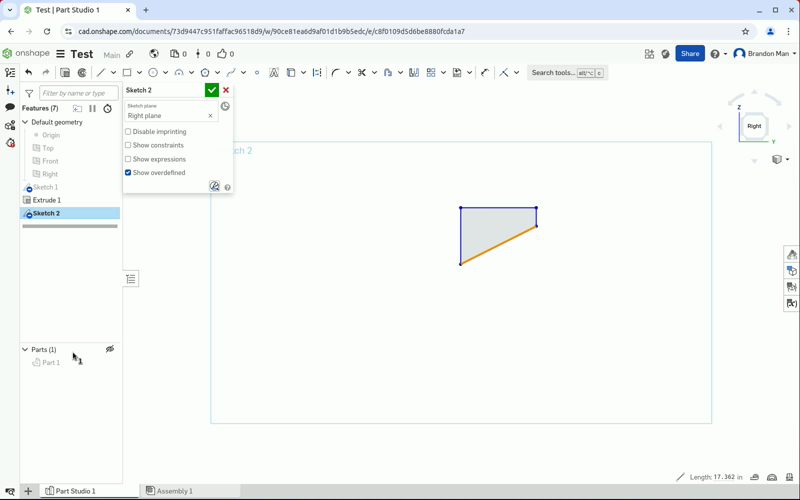
key(shift+y)
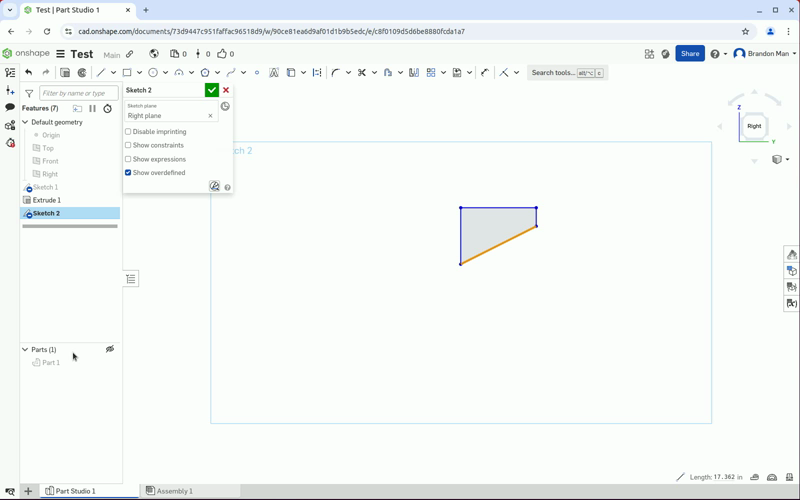
key(shift+e)
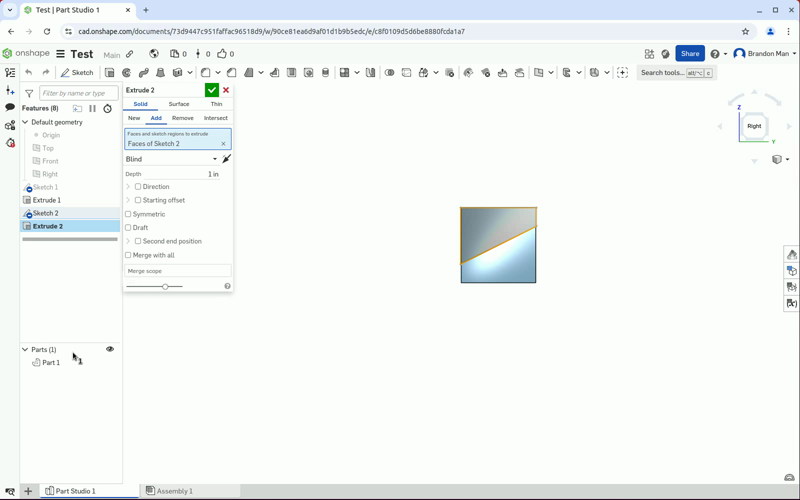
mouse_move(143, 106)
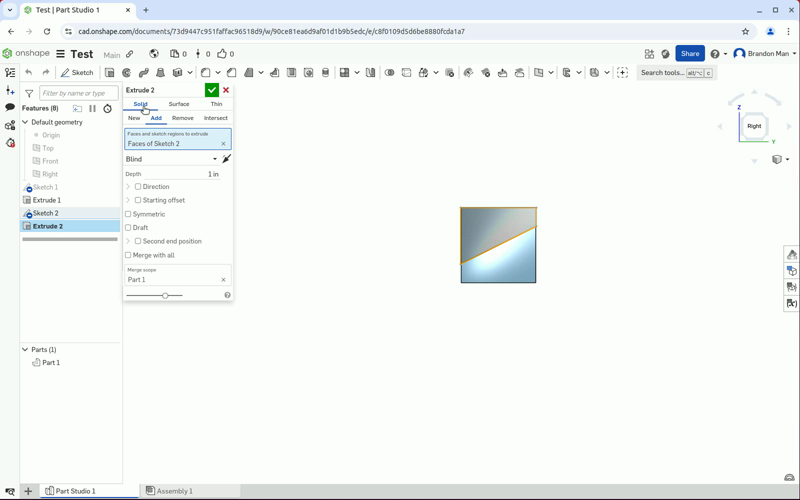
click(143, 106)
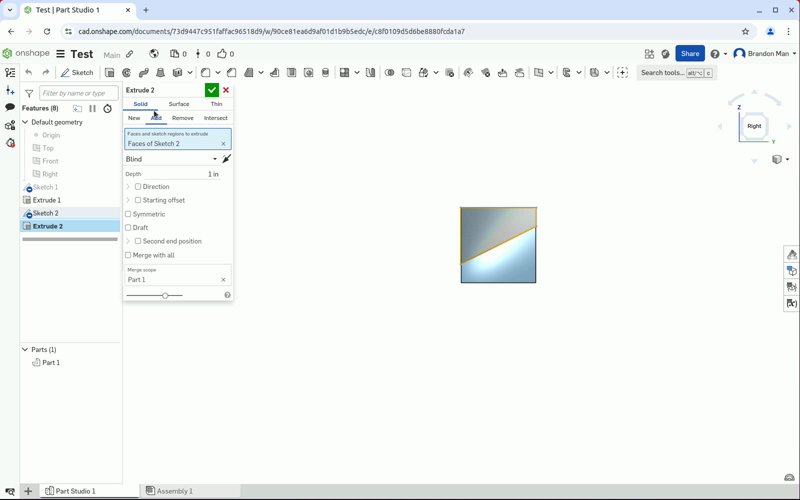
mouse_move(186, 120)
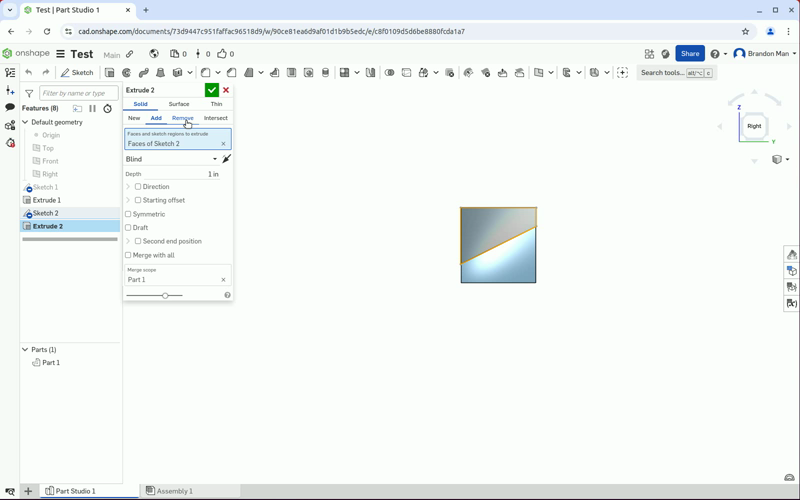
click(186, 120)
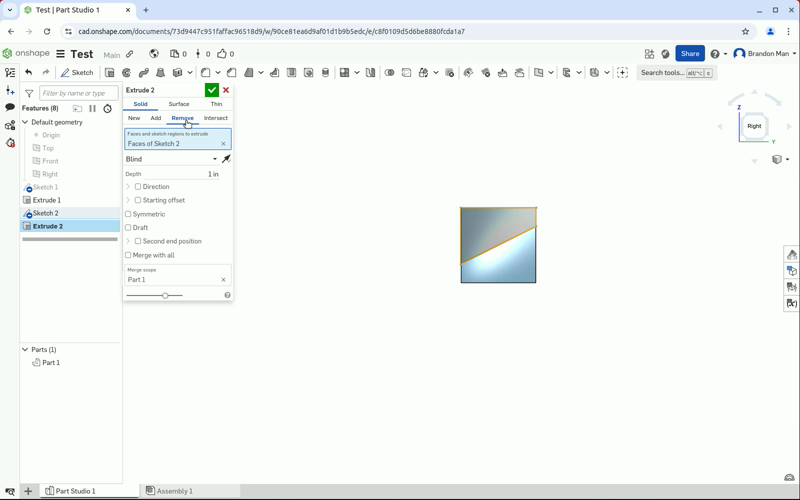
key(tab, 4)
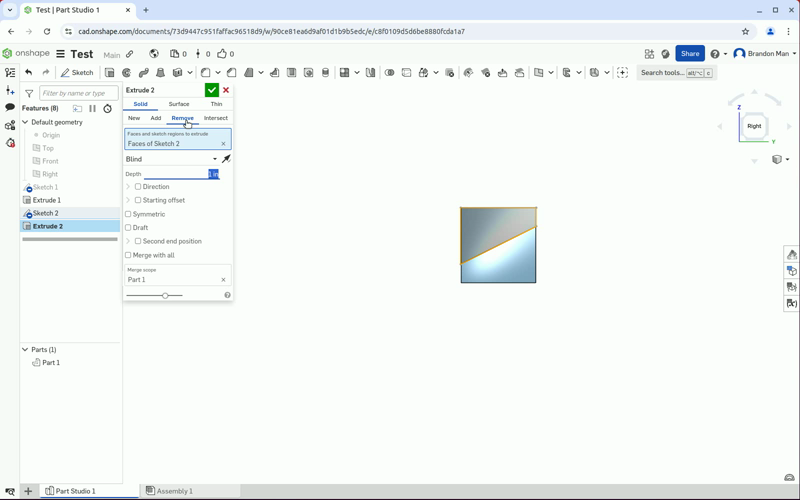
text(-19.257)
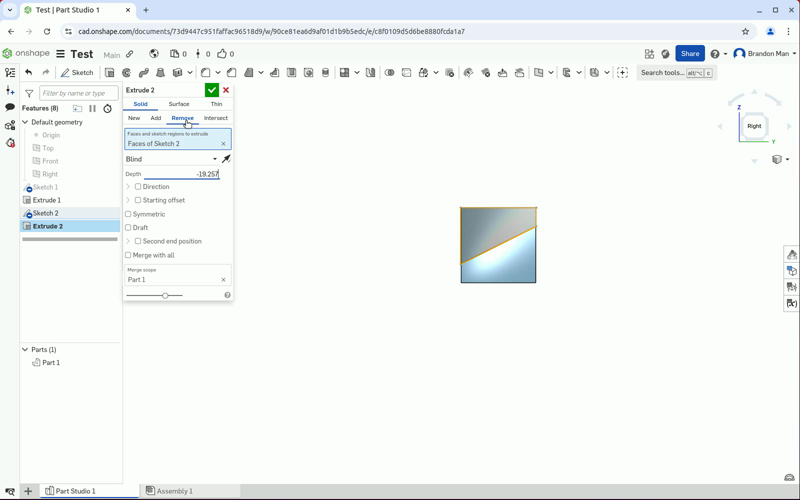
key(tab, 3)
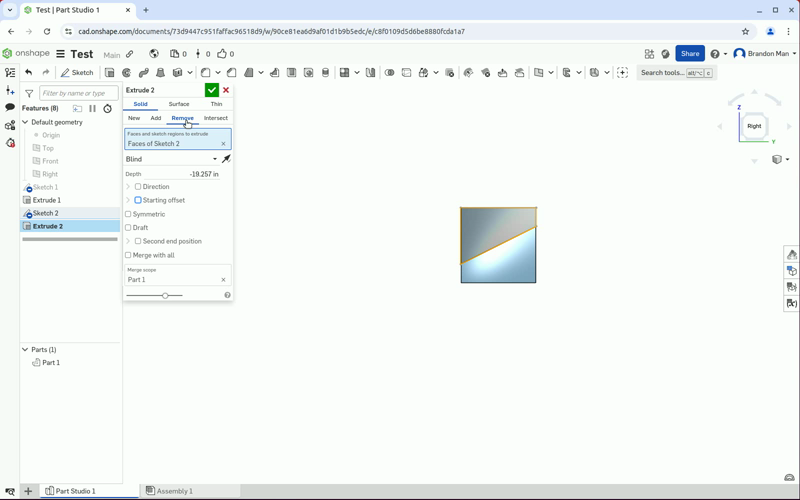
key(tab, 2)
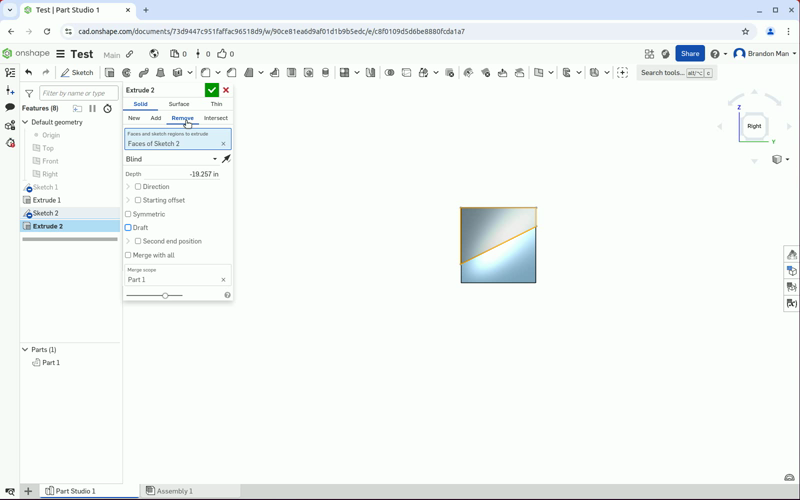
key(space)
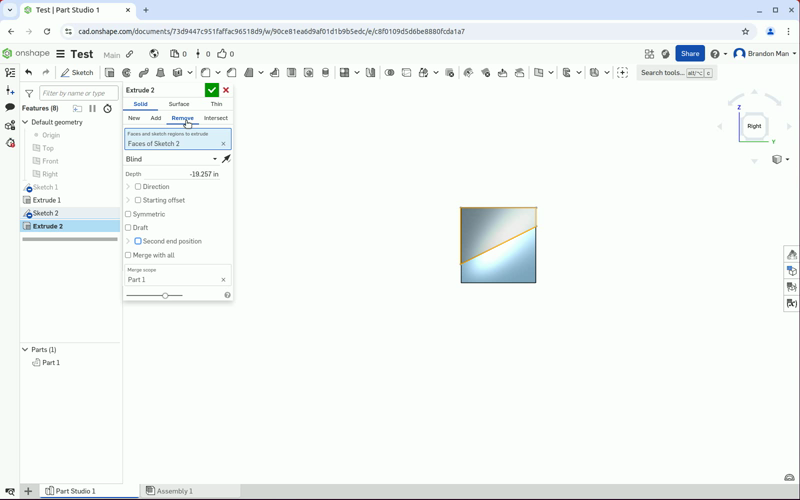
key(tab, 3)
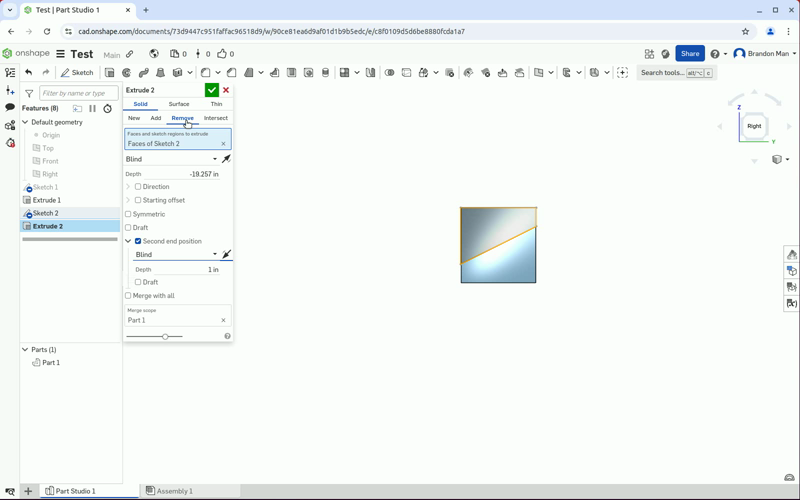
text(3.851)
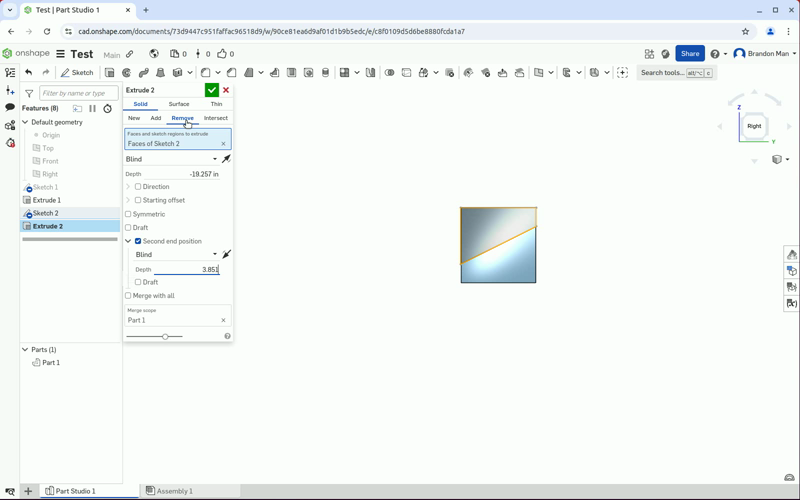
key(tab, 2)
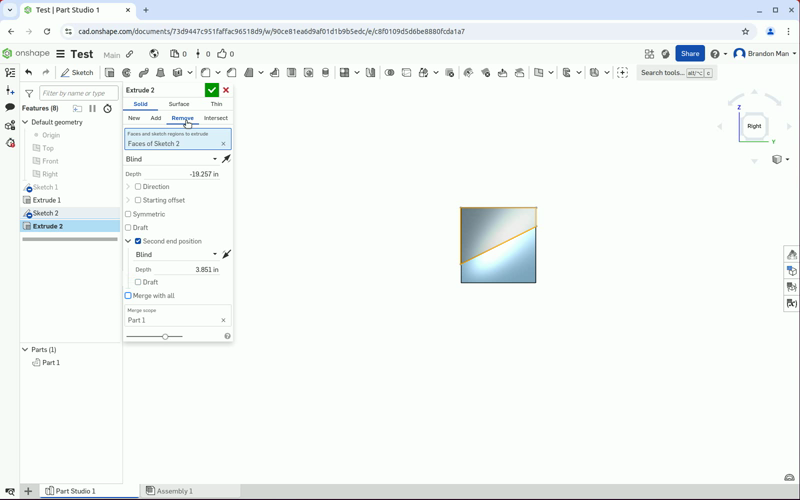
key(space)
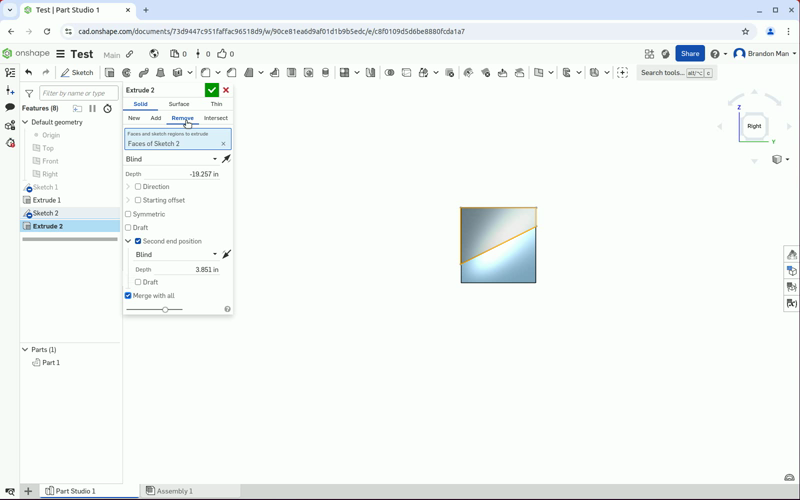
key(enter)
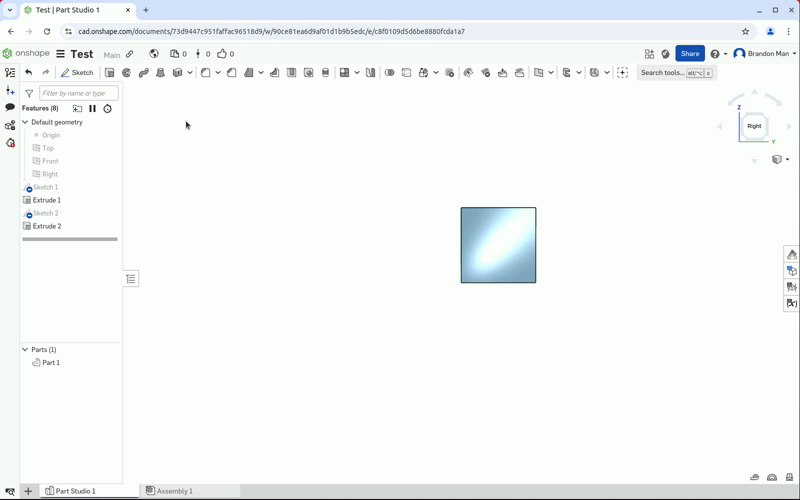
key(shift+h)
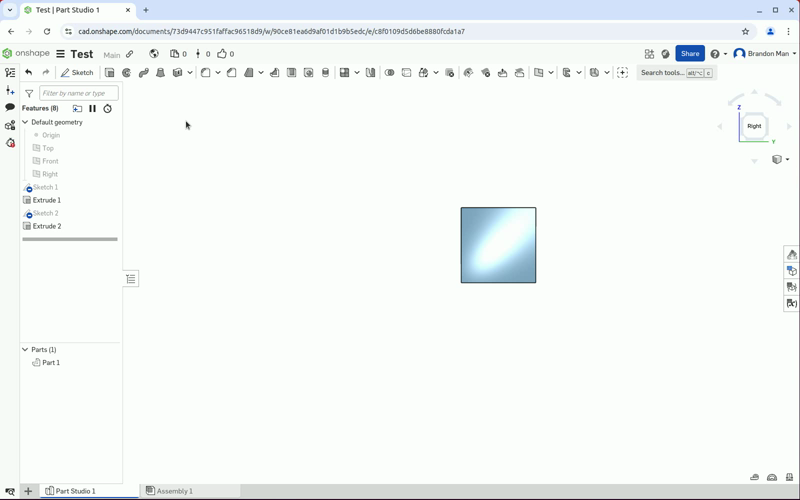
key(shift+h)
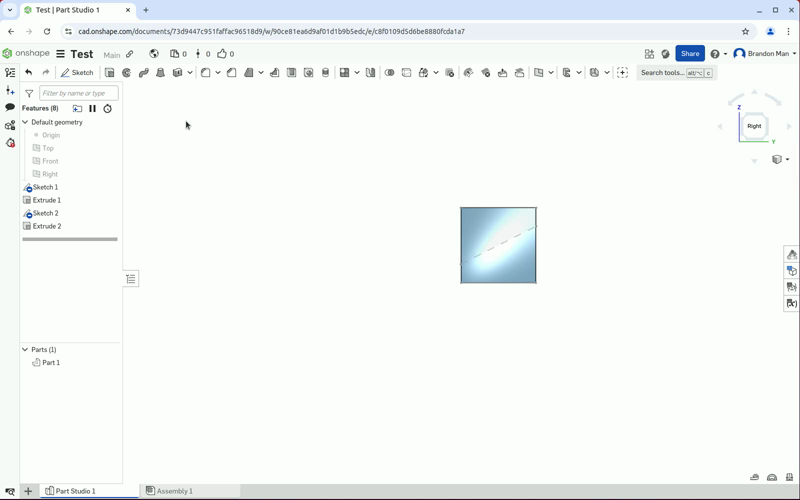
key(shift+7)
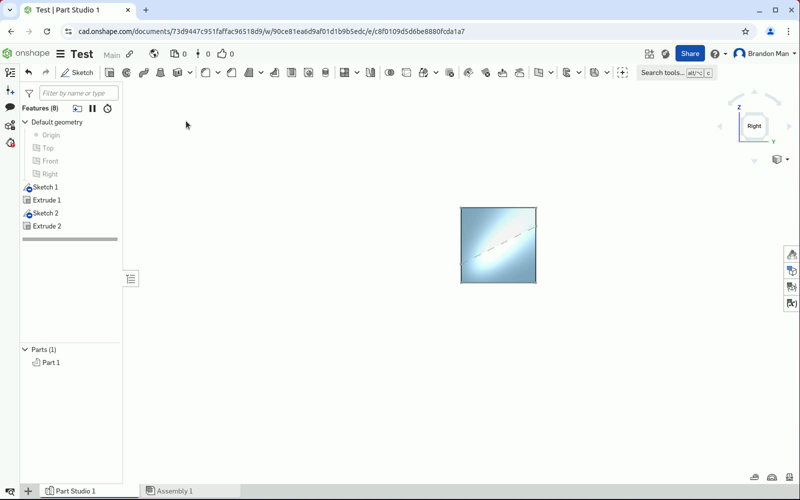
key(right, 2)
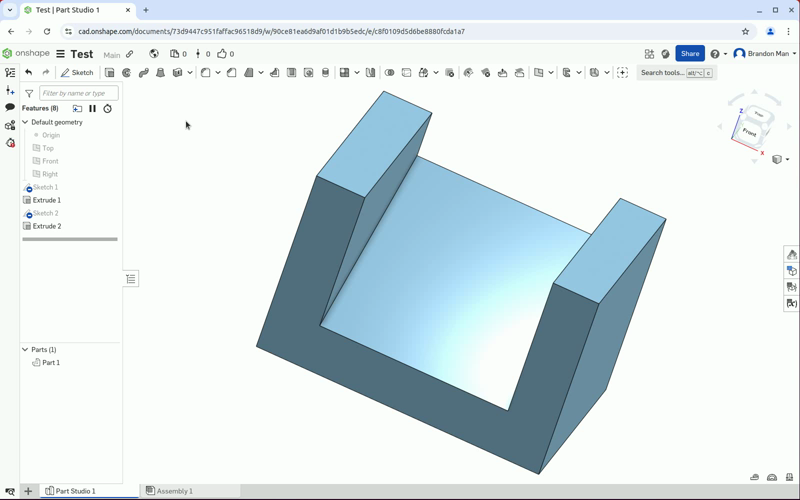
key(down, 2)
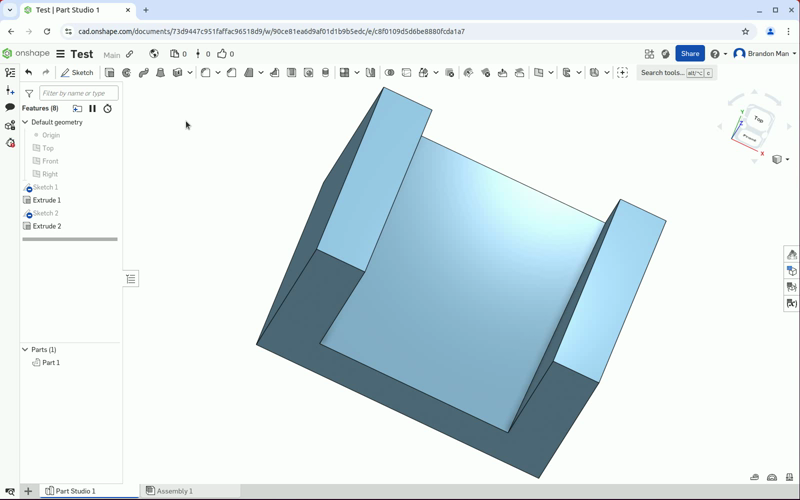
key(up, 2)
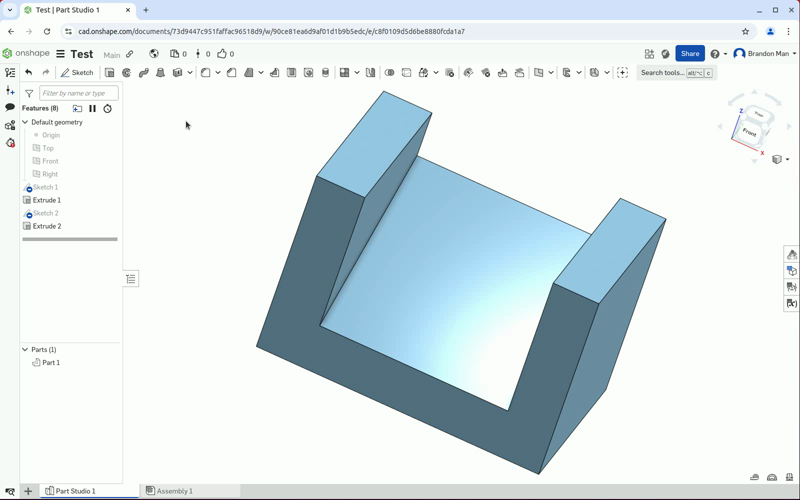
key(left, 2)
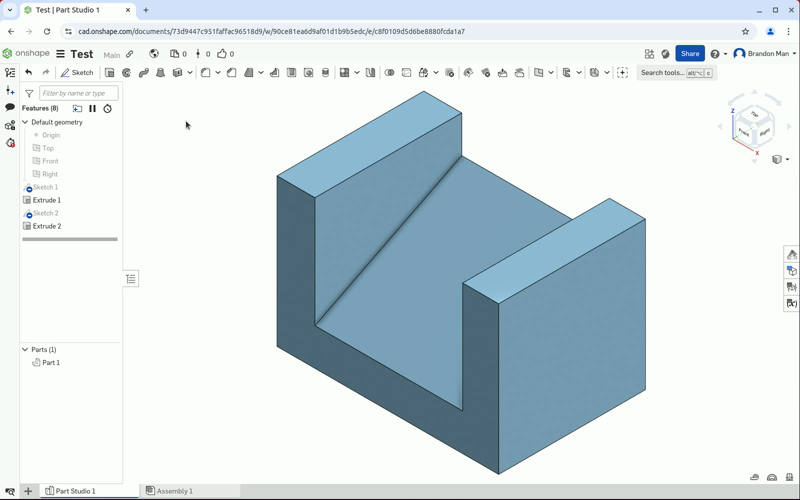
mouse_move(73, 189)
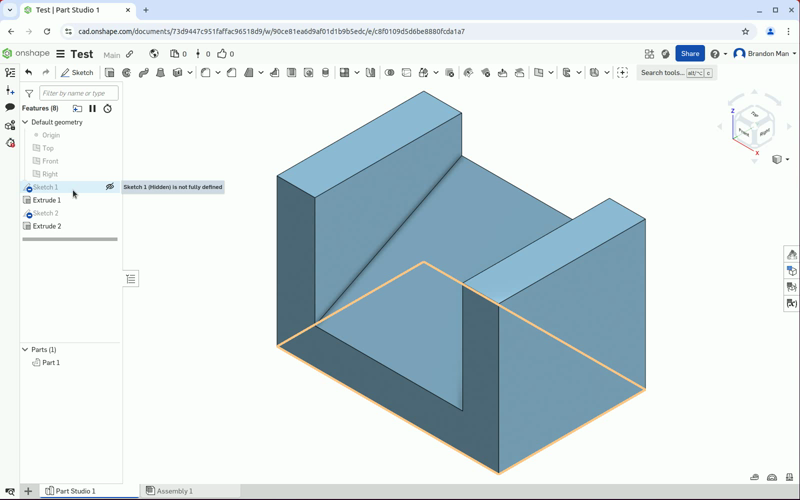
click(73, 189)